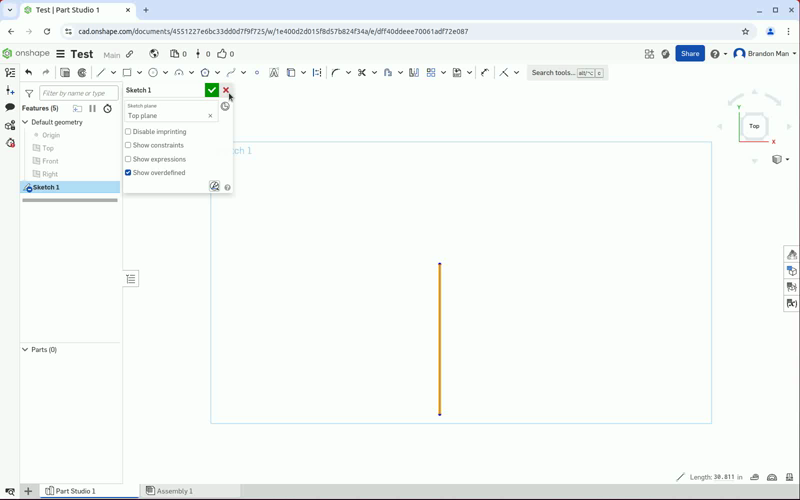
key(shift+h)
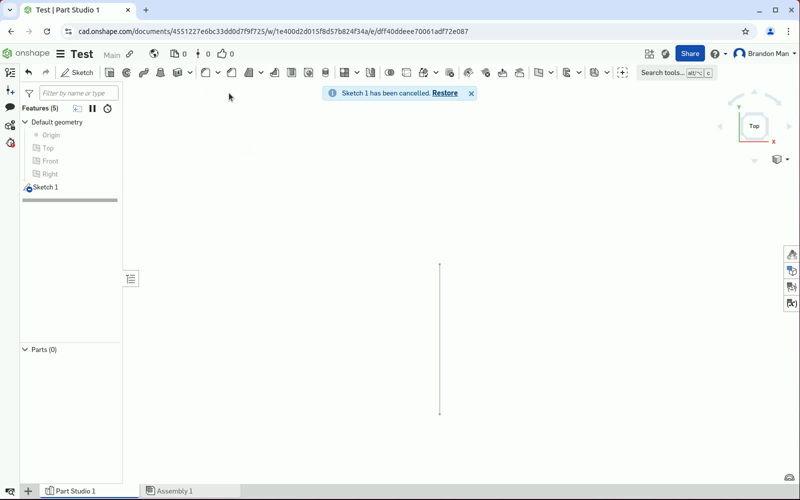
key(shift+s)
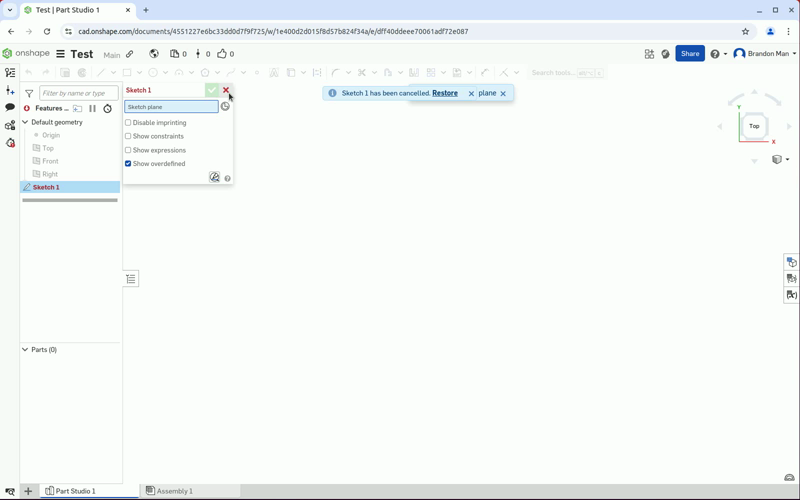
mouse_move(73, 150)
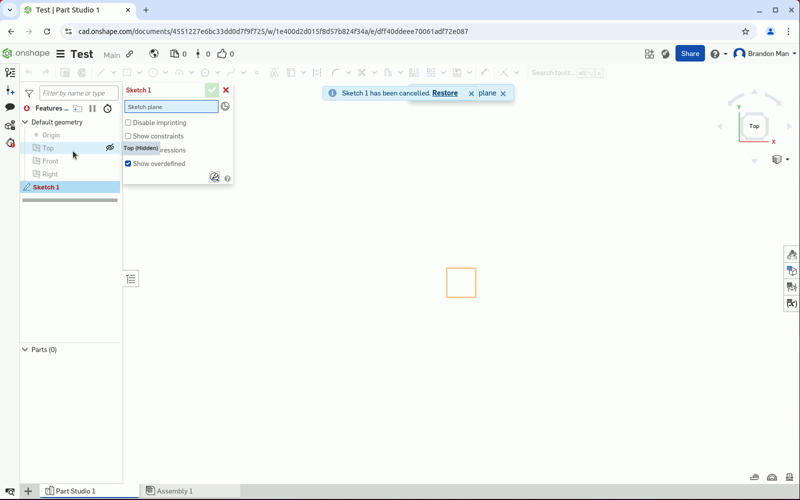
click(73, 150)
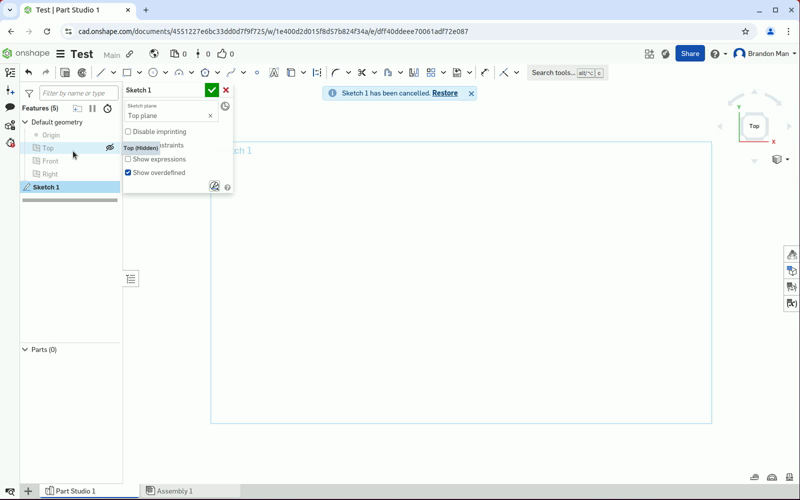
mouse_move(73, 352)
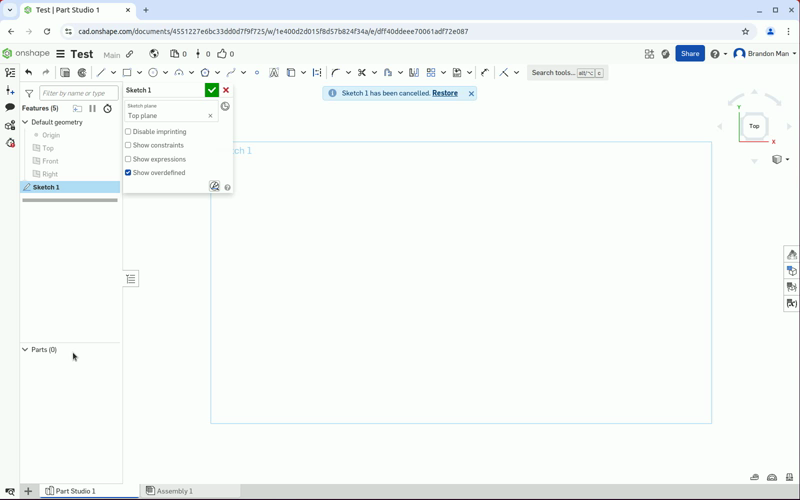
key(y)
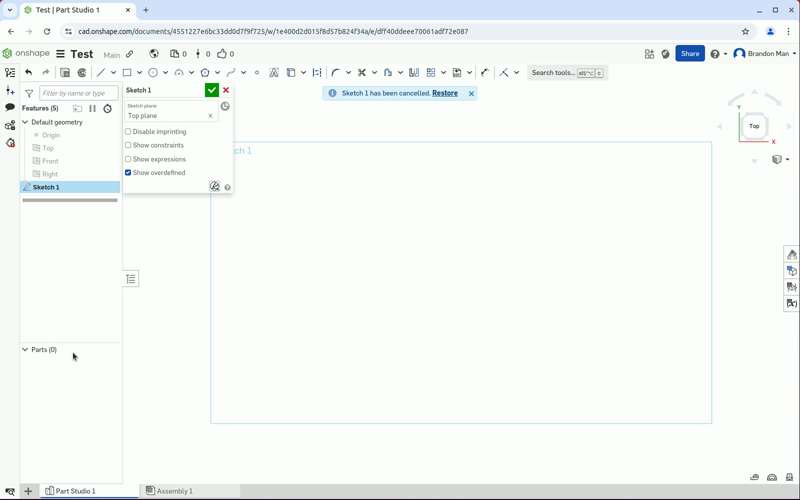
key(l)
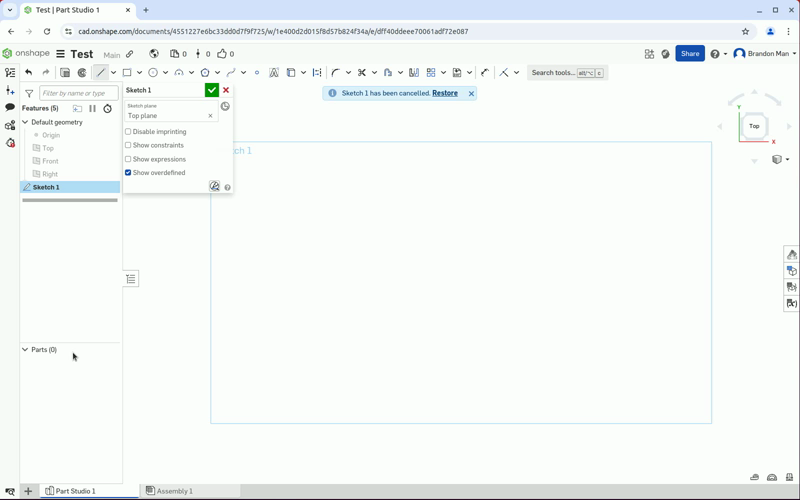
key_down(shift)
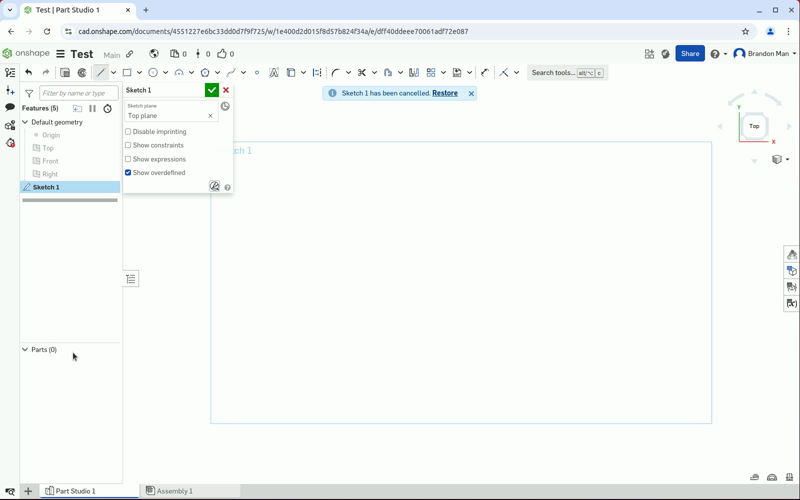
mouse_move(460, 207)
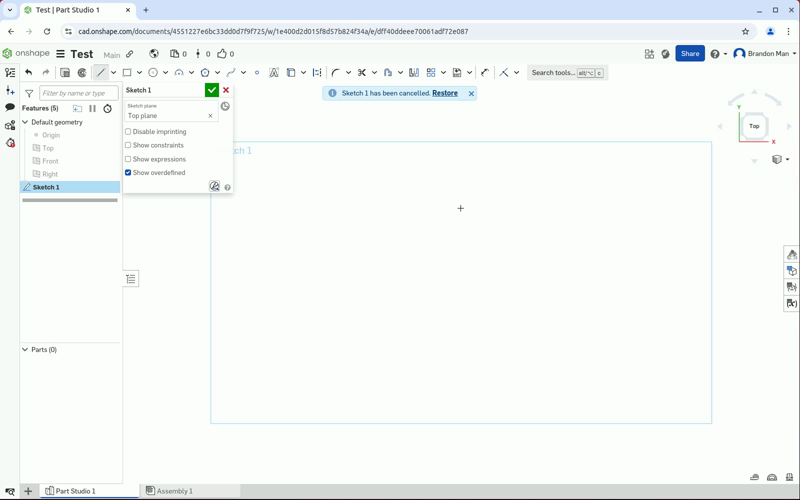
click(460, 207)
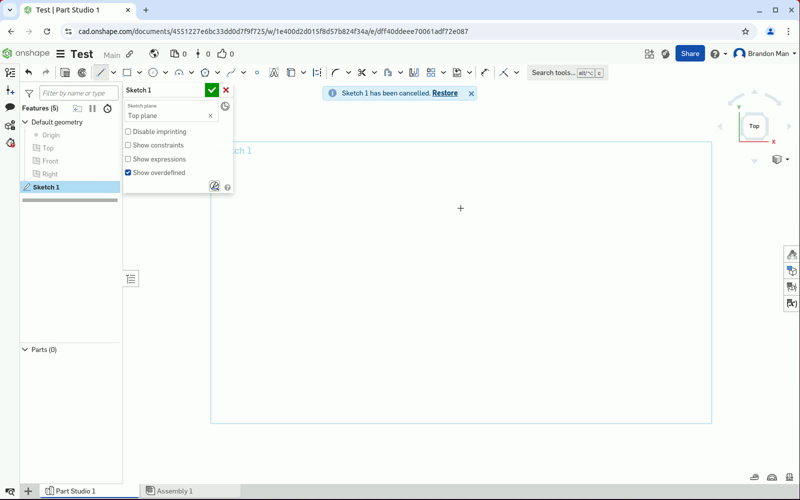
key_up(shift)
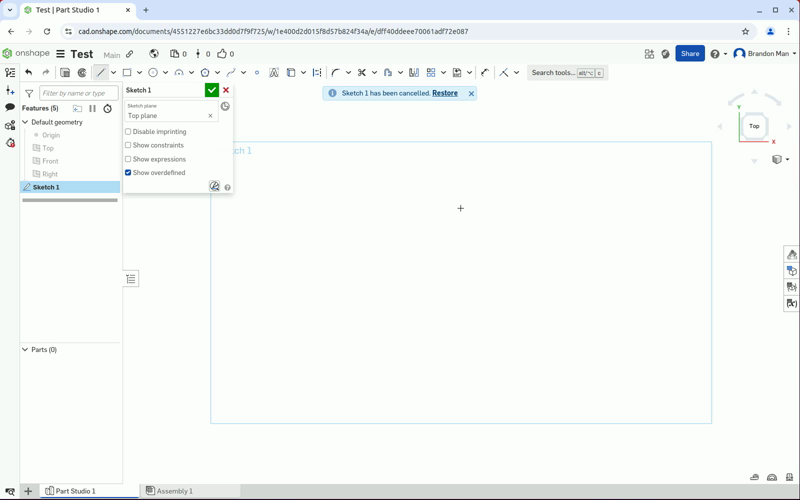
key_down(shift)
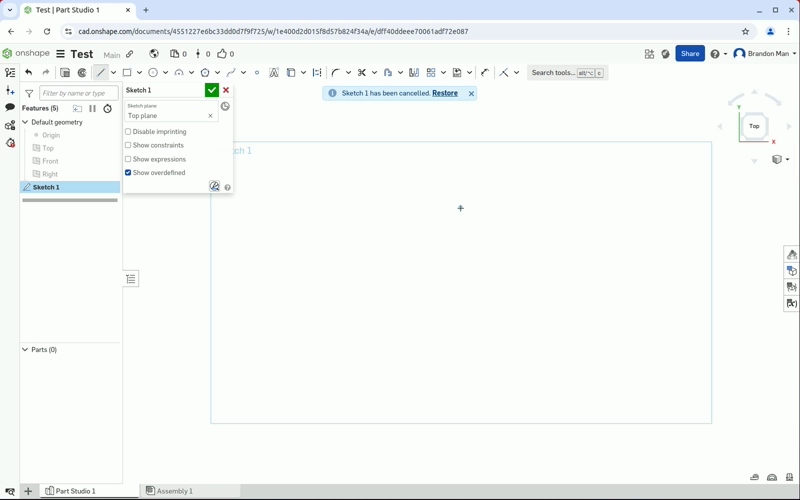
mouse_move(535, 282)
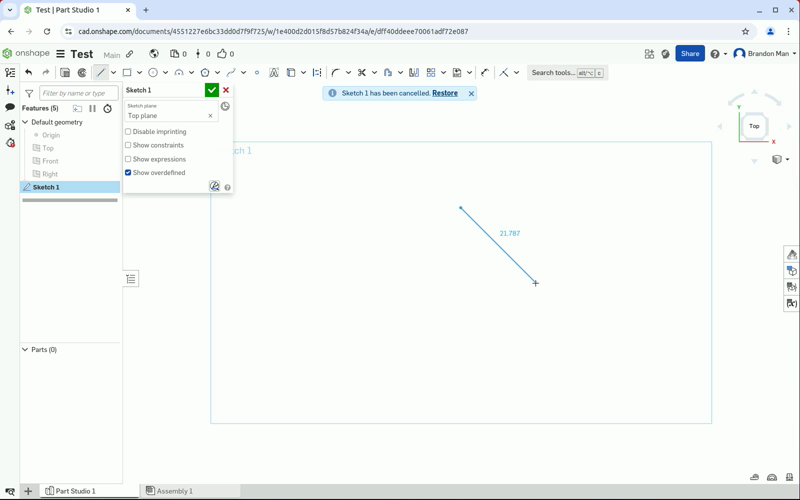
click(535, 282)
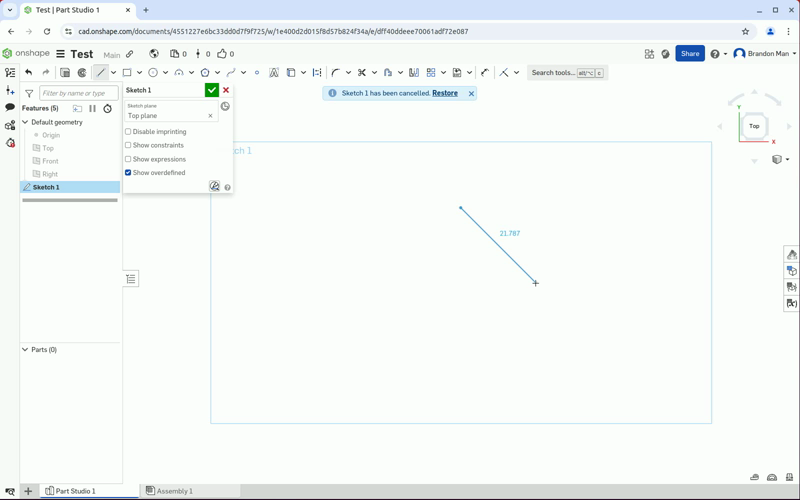
key_up(shift)
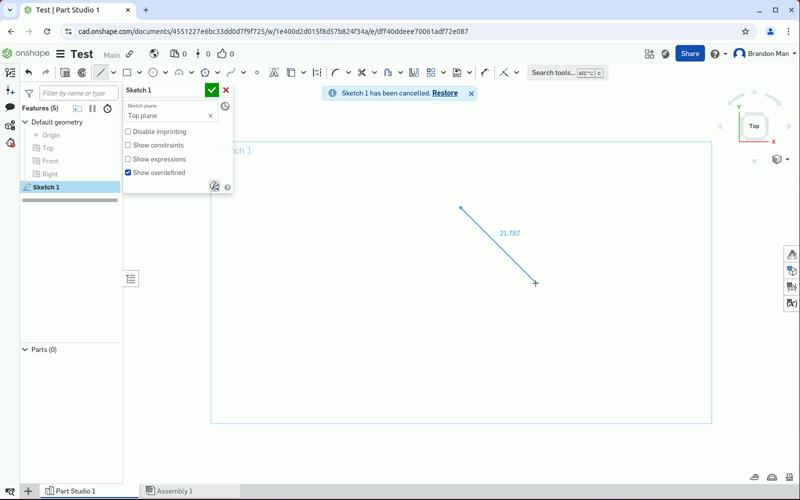
key_down(shift)
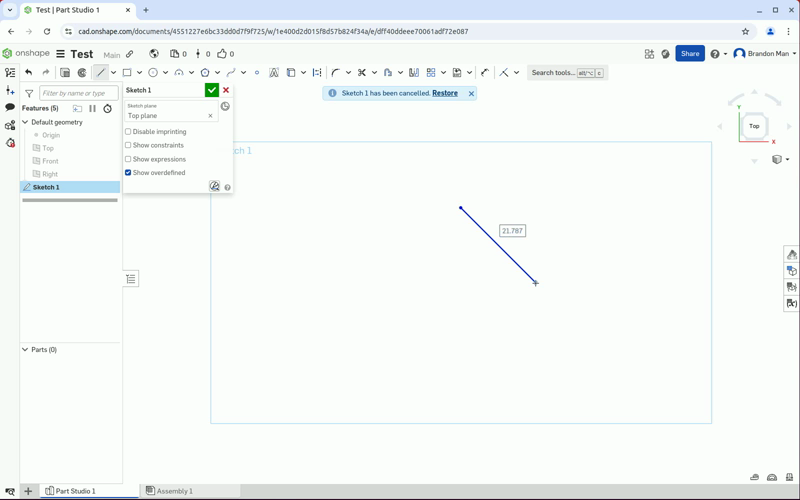
mouse_move(565, 282)
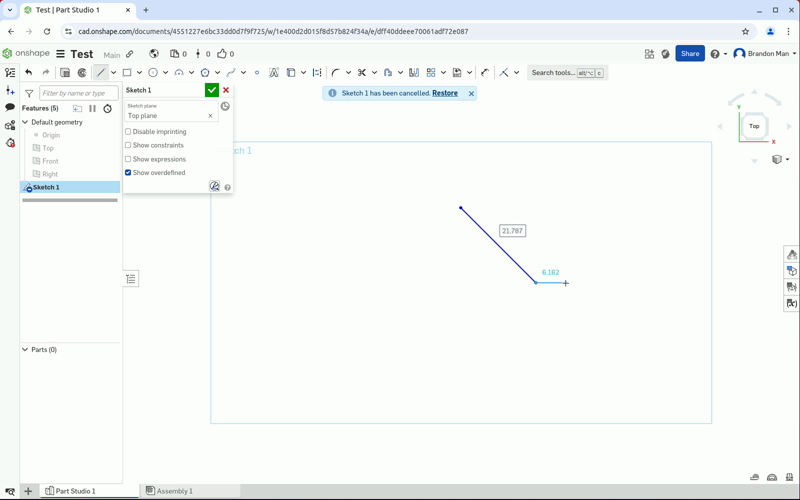
mouse_move(573, 282)
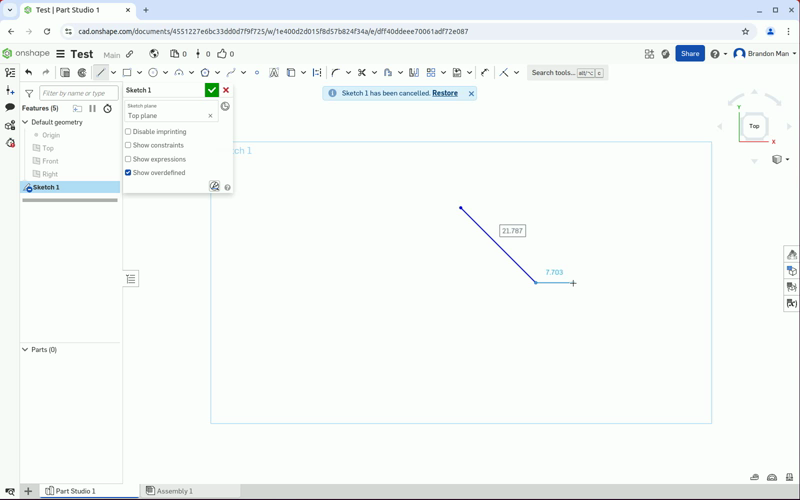
click(573, 282)
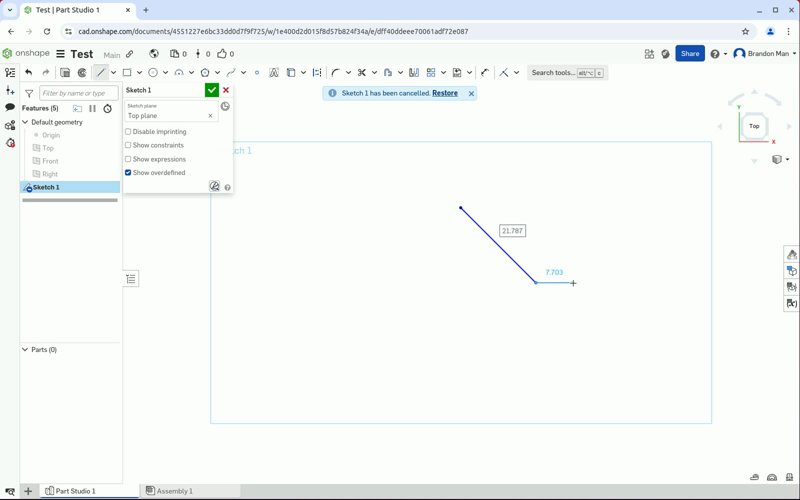
key_up(shift)
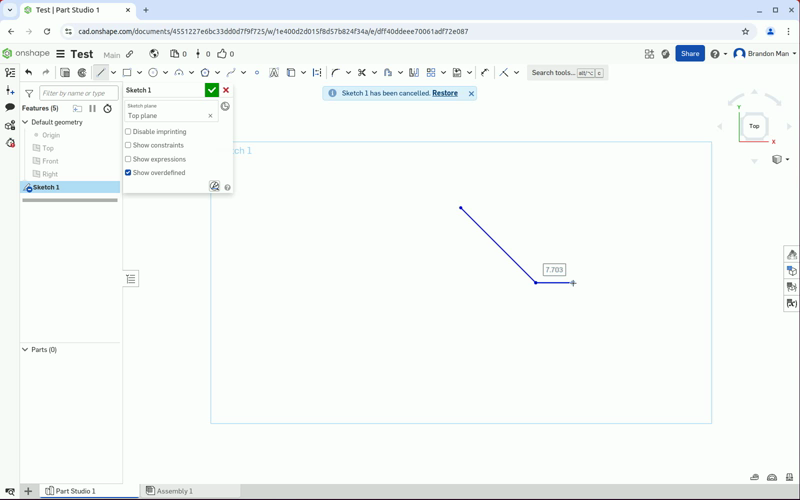
key_down(shift)
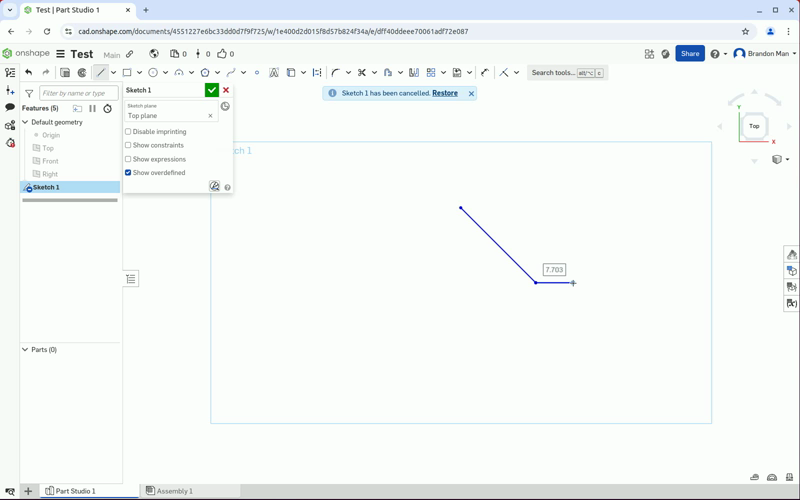
mouse_move(589, 282)
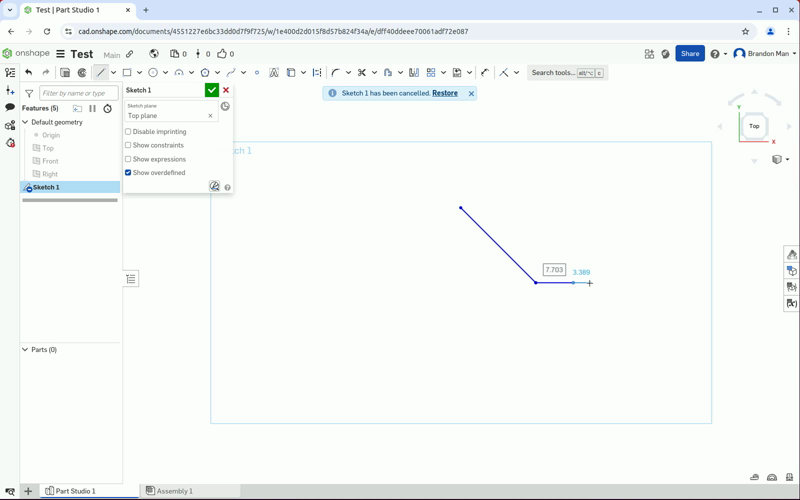
mouse_move(573, 263)
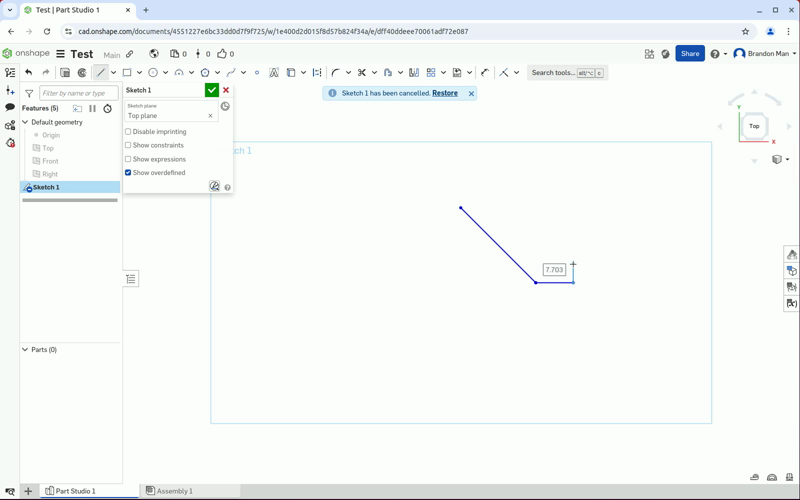
click(573, 263)
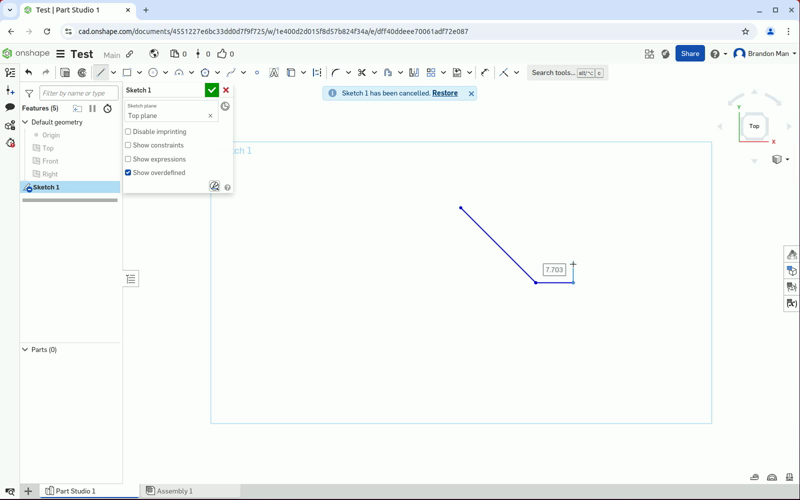
key_up(shift)
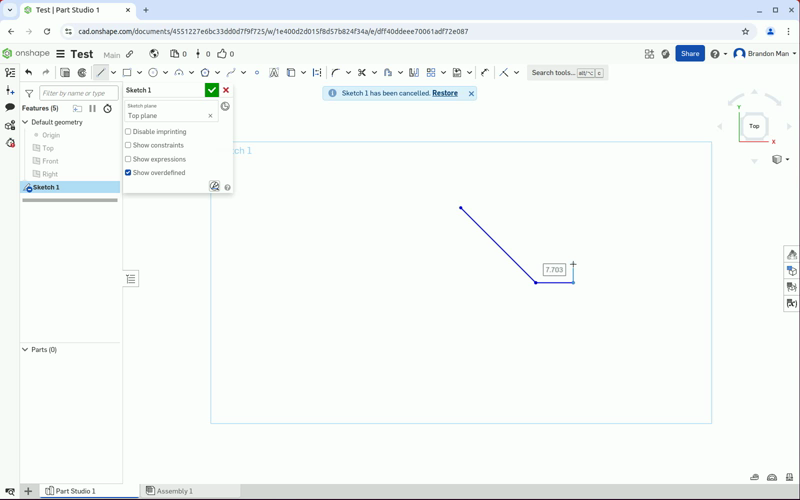
key_down(shift)
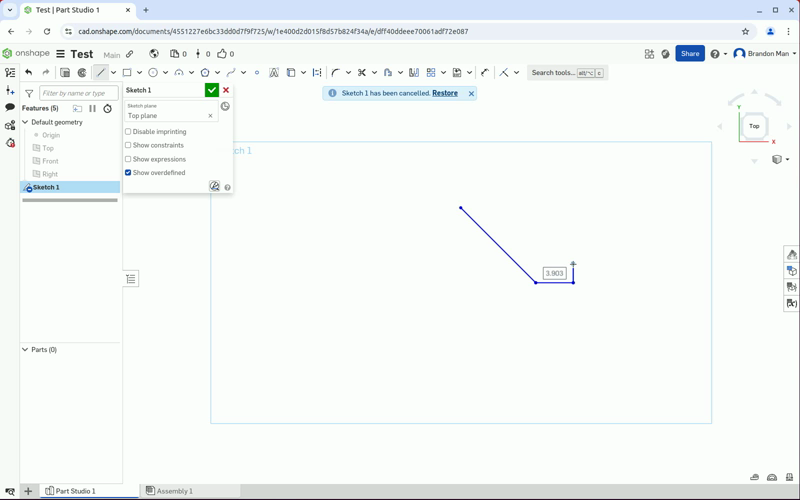
mouse_move(517, 207)
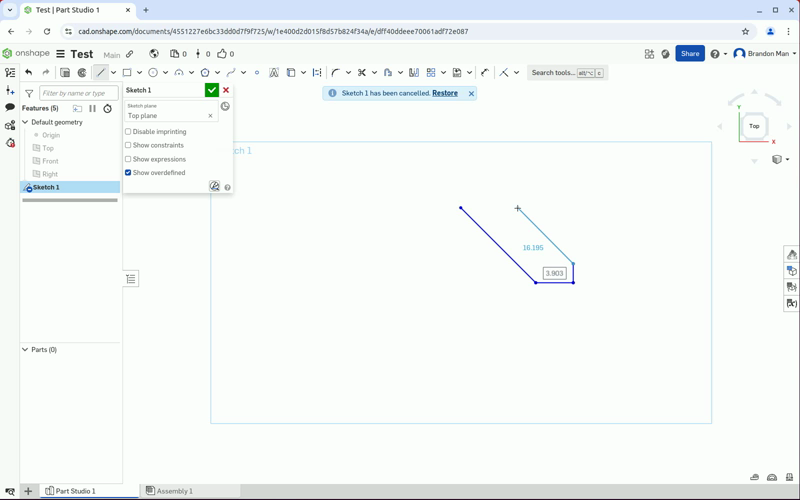
click(517, 207)
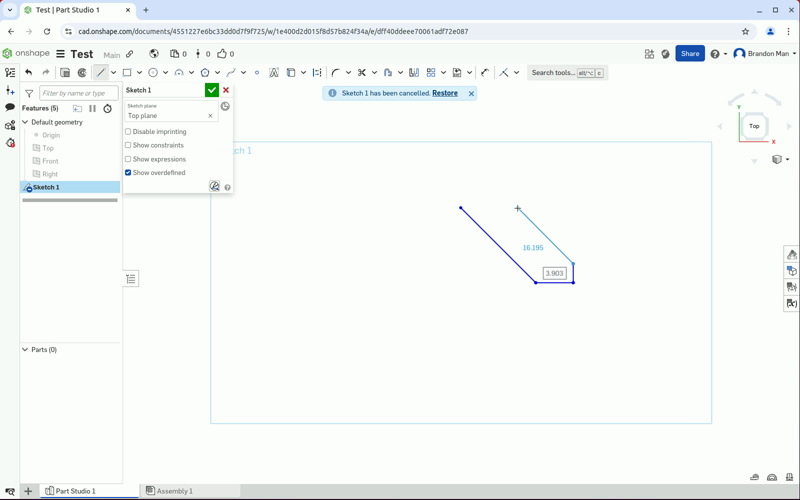
key_up(shift)
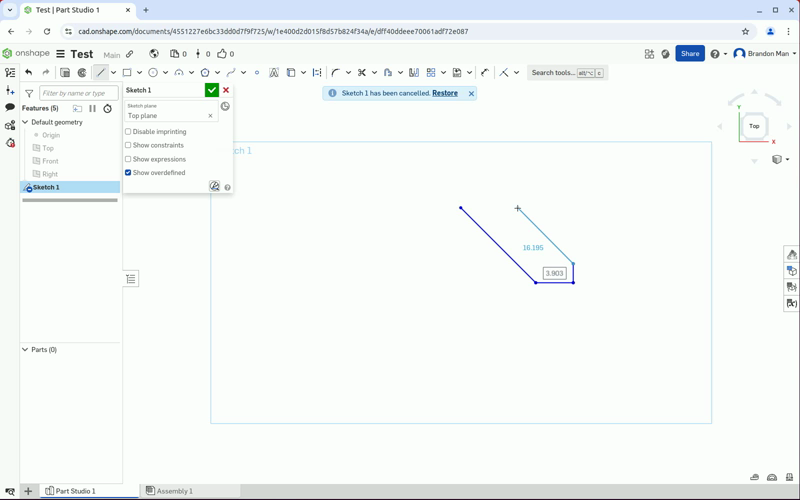
mouse_move(547, 207)
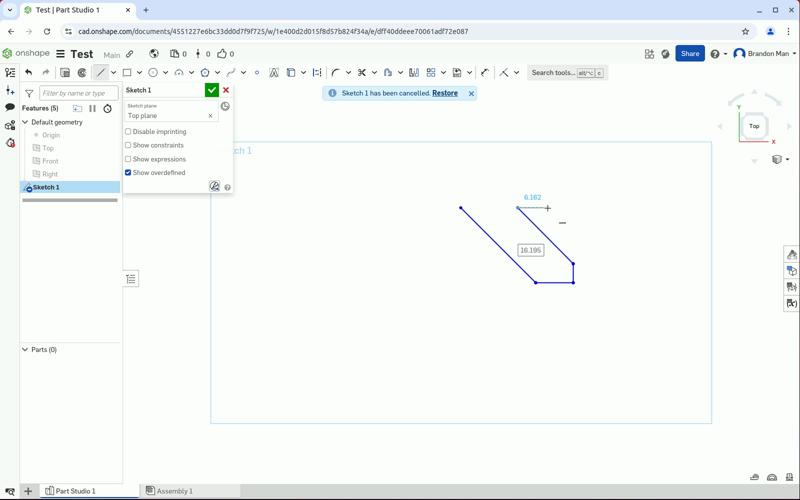
key_down(shift)
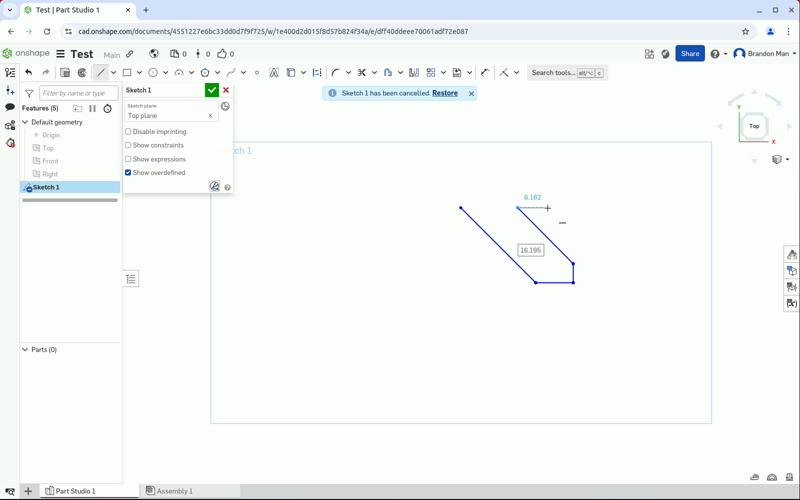
mouse_move(460, 207)
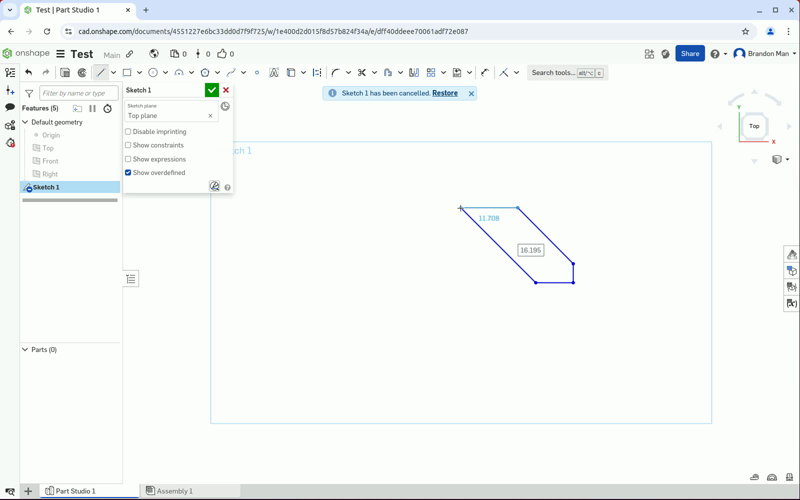
key_up(shift)
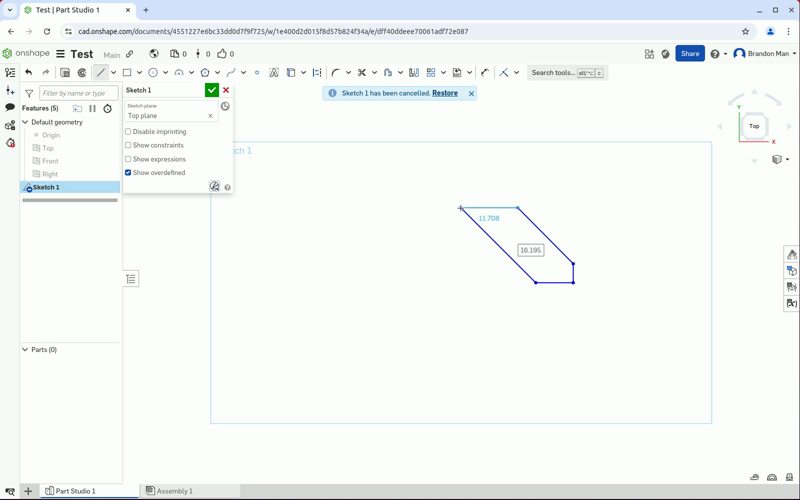
click(460, 207)
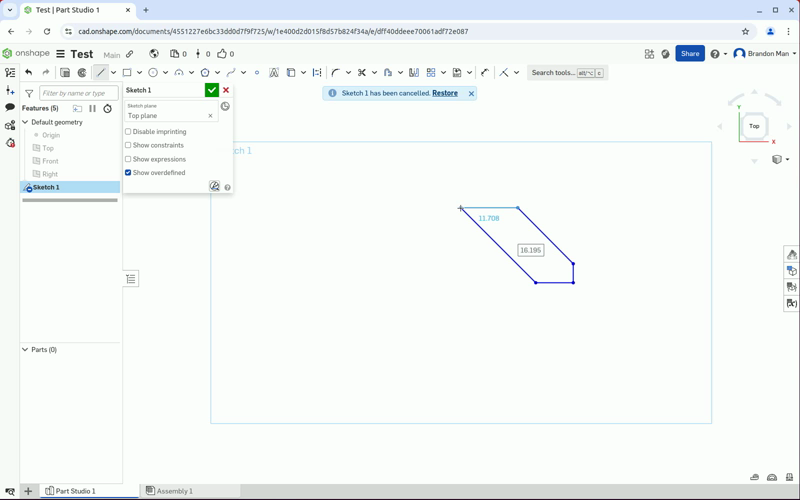
key(esc)
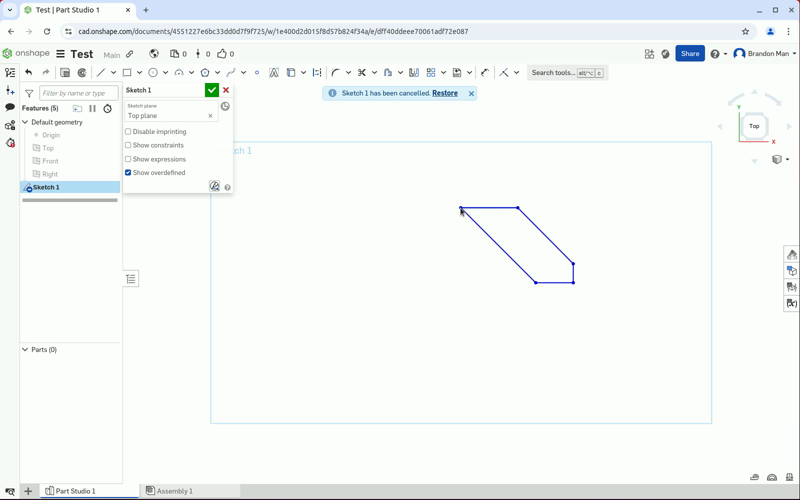
mouse_move(565, 272)
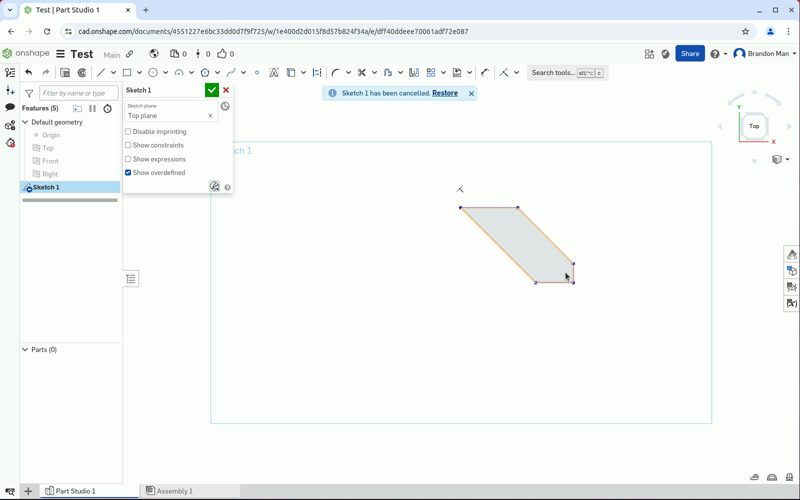
click(565, 272)
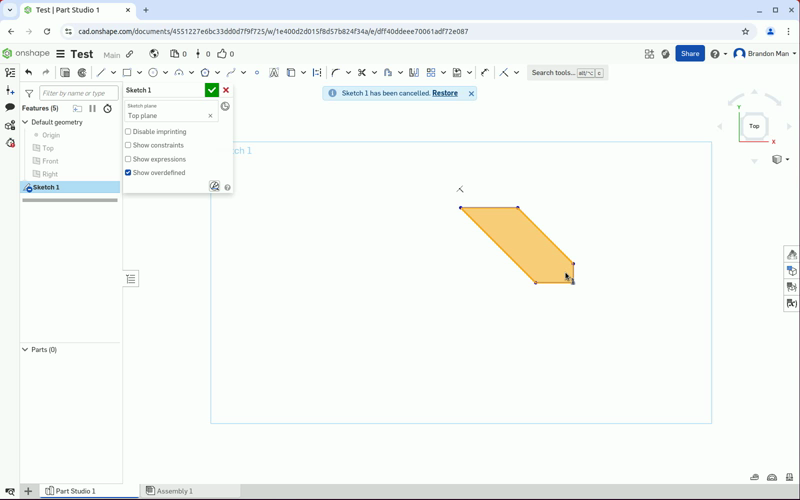
mouse_move(73, 352)
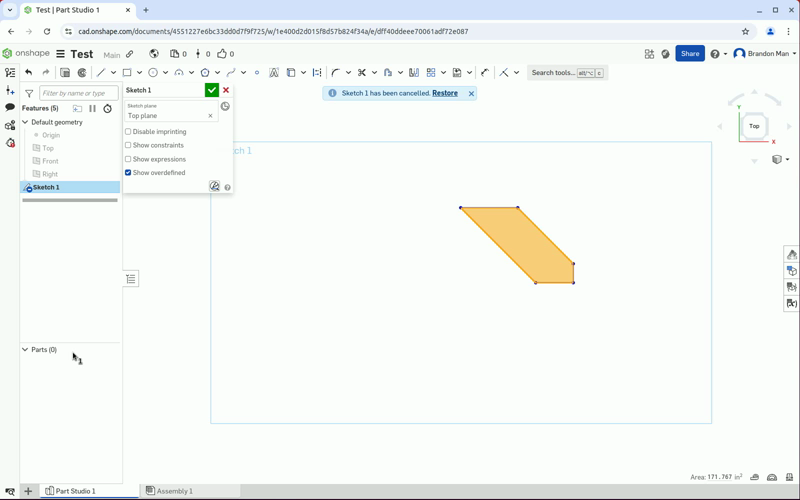
key(shift+y)
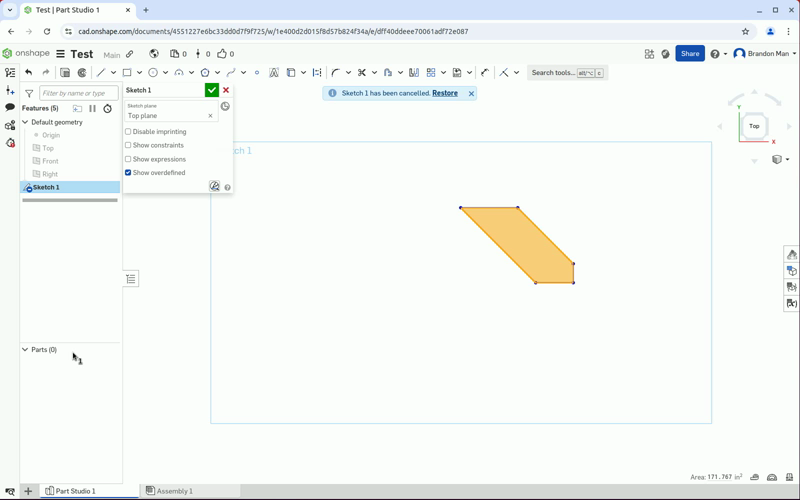
key(shift+e)
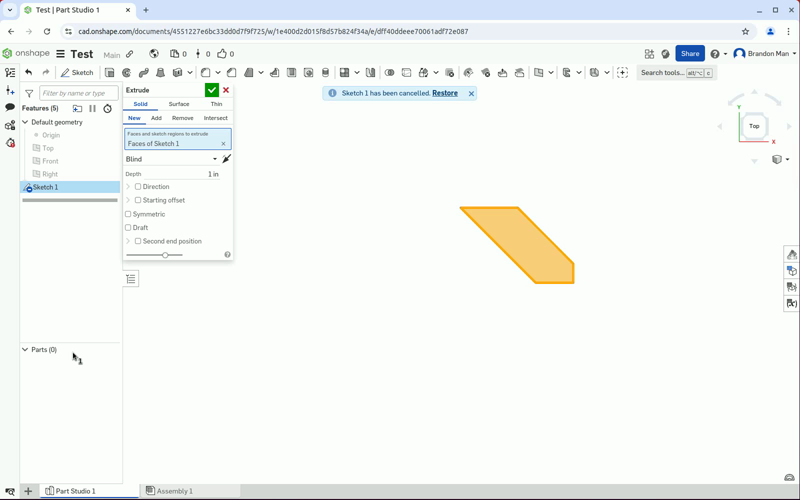
mouse_move(143, 106)
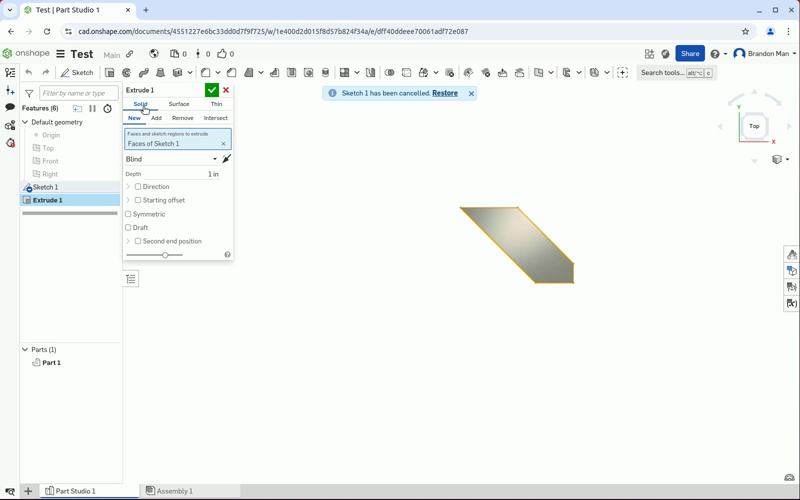
click(143, 106)
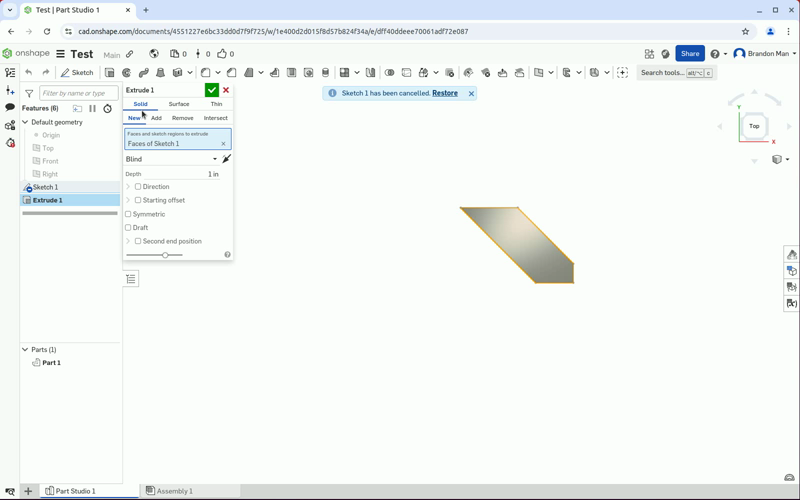
mouse_move(137, 120)
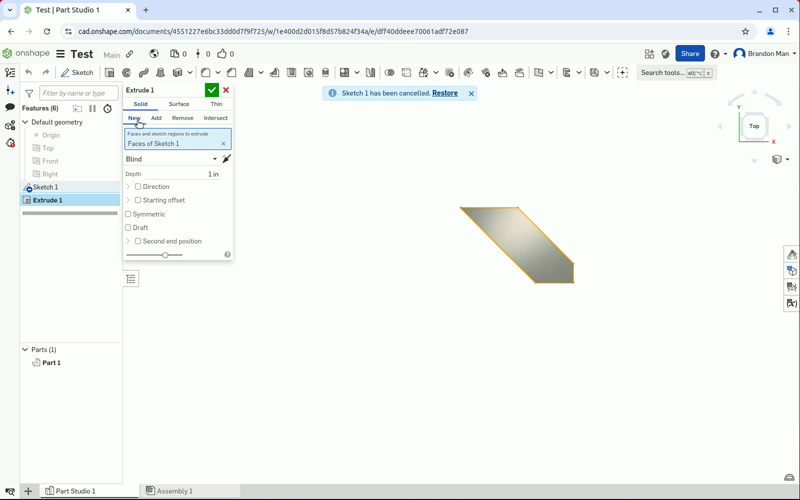
click(137, 120)
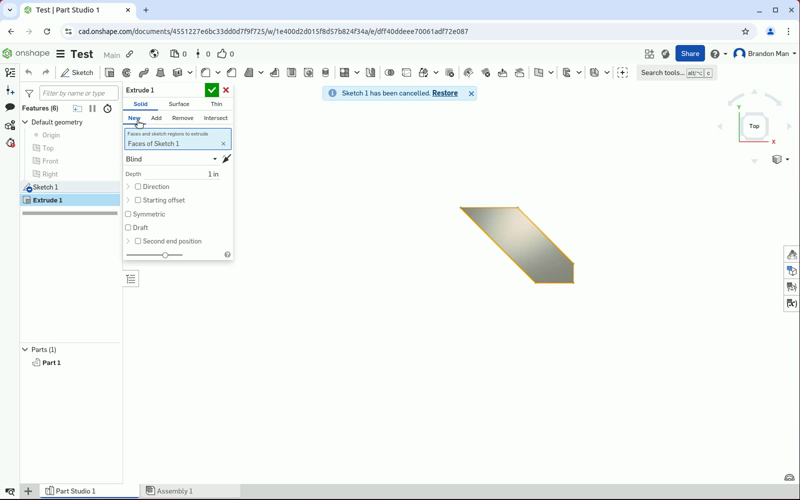
key(tab, 4)
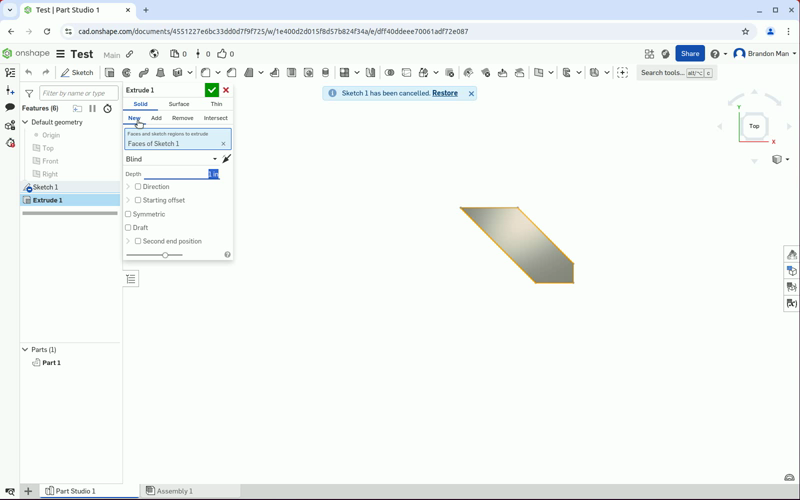
text(7.703)
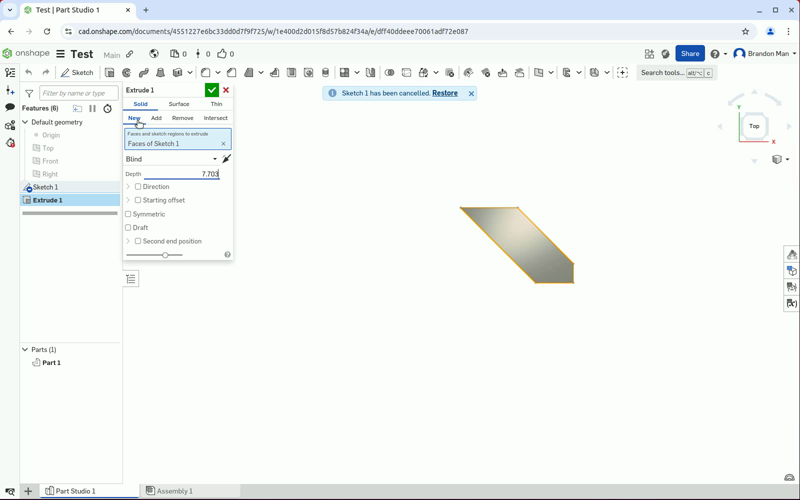
key(enter)
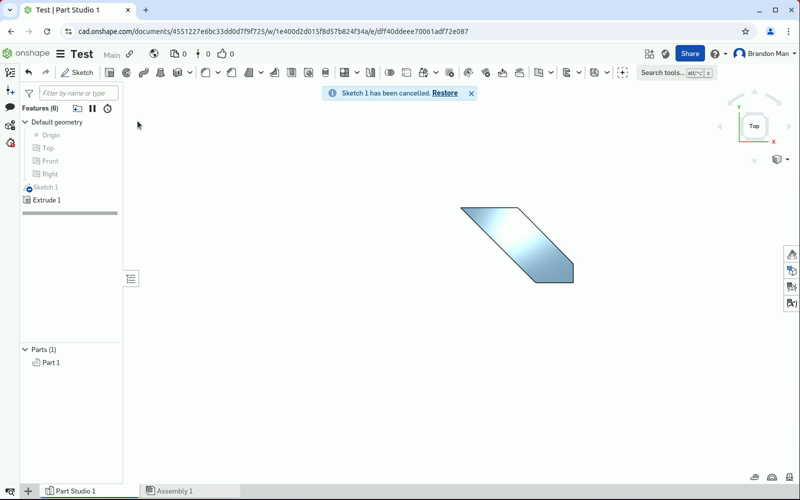
key(shift+h)
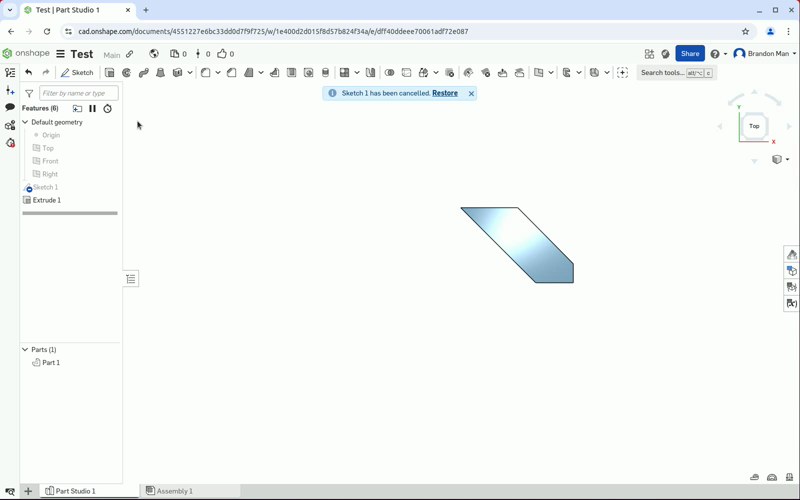
key(shift+h)
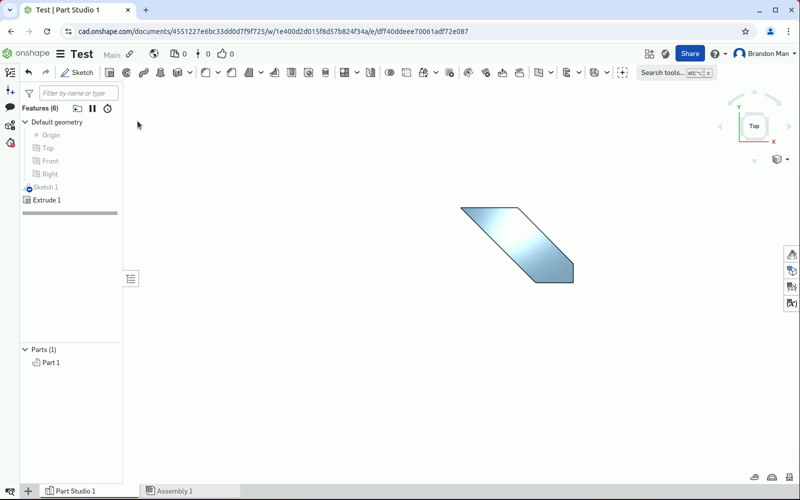
mouse_move(73, 189)
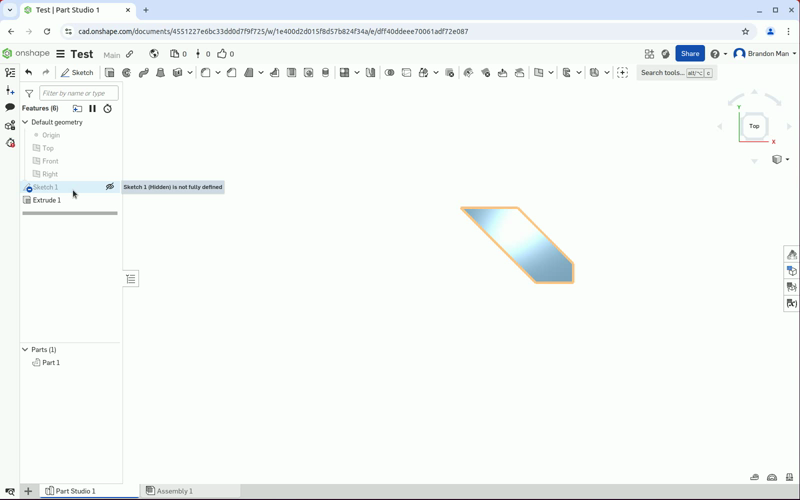
click(73, 189)
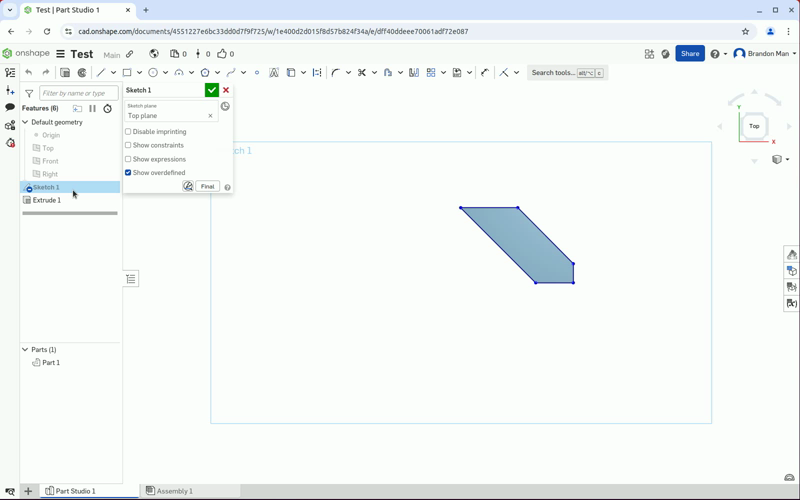
mouse_move(229, 92)
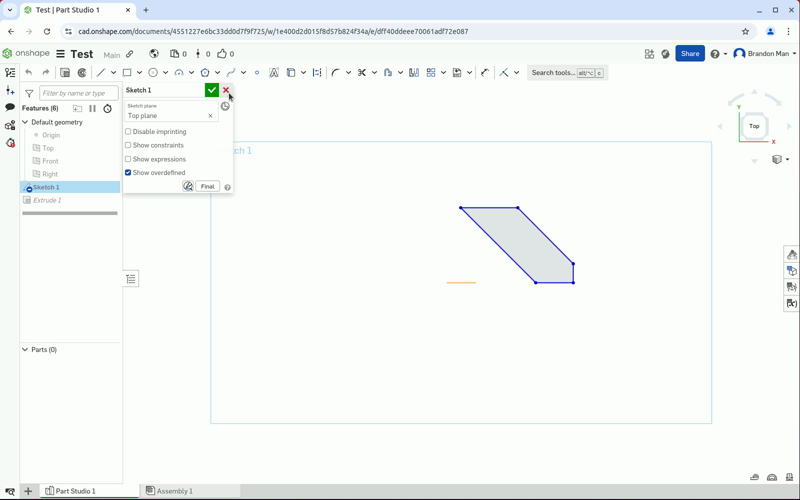
click(229, 92)
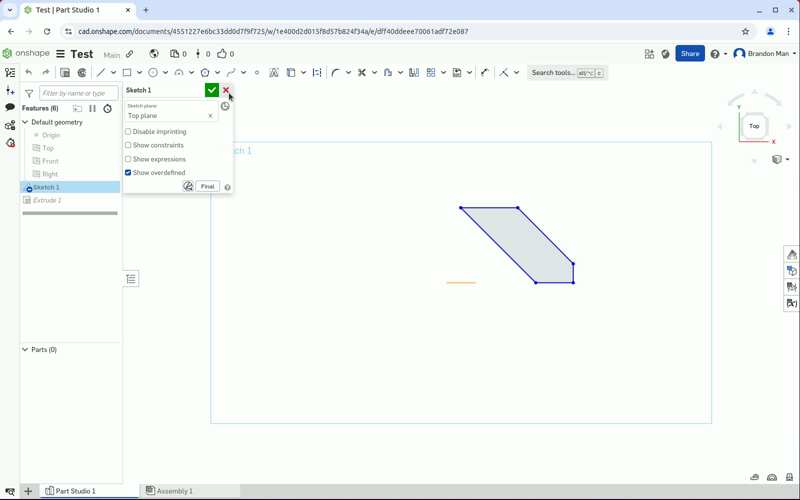
key(shift+s)
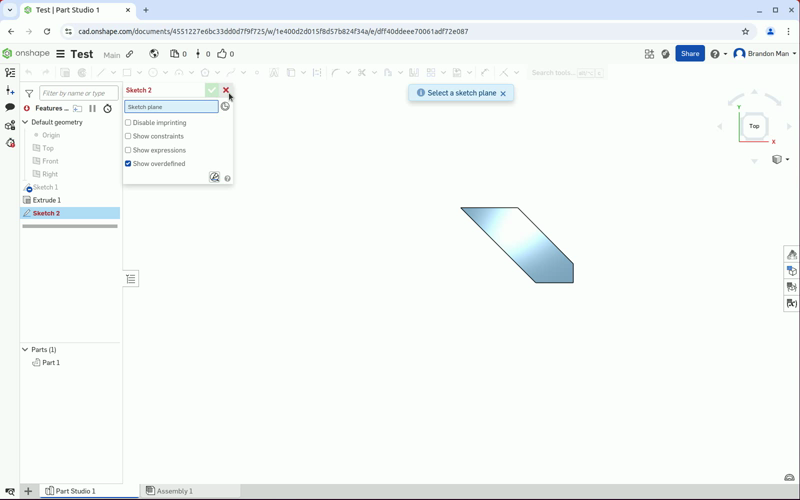
mouse_move(73, 150)
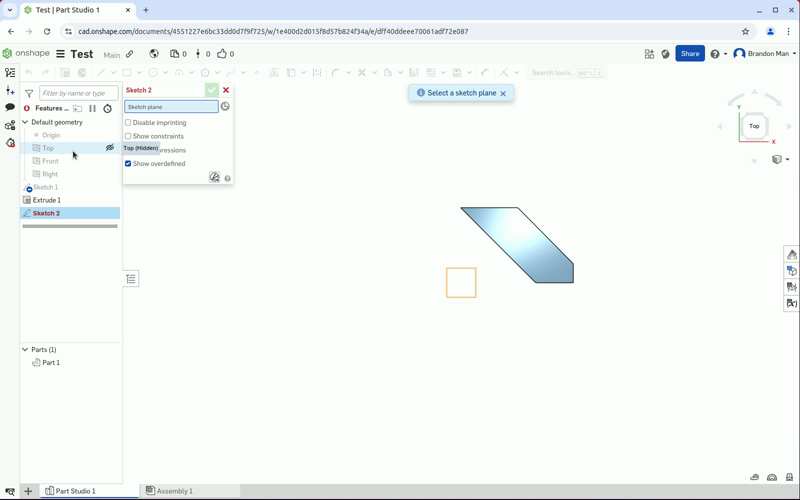
click(73, 150)
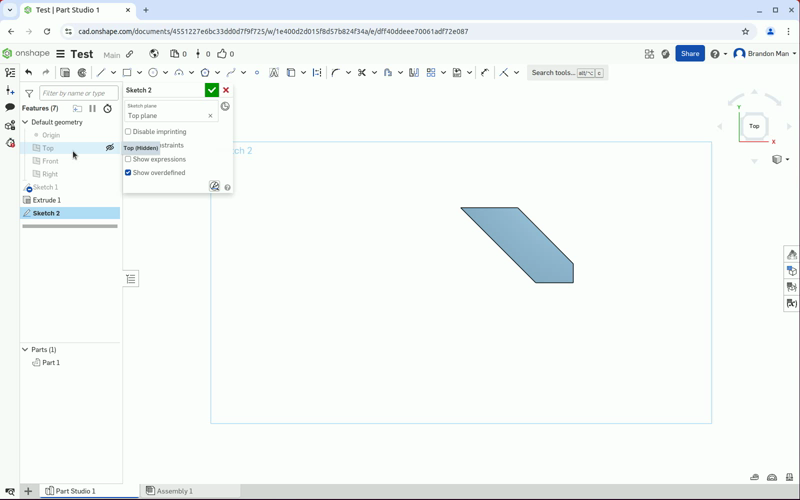
mouse_move(73, 352)
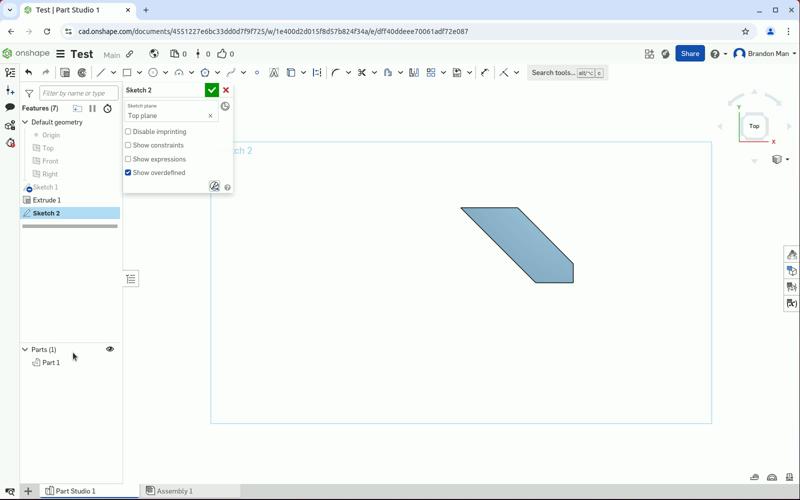
key(y)
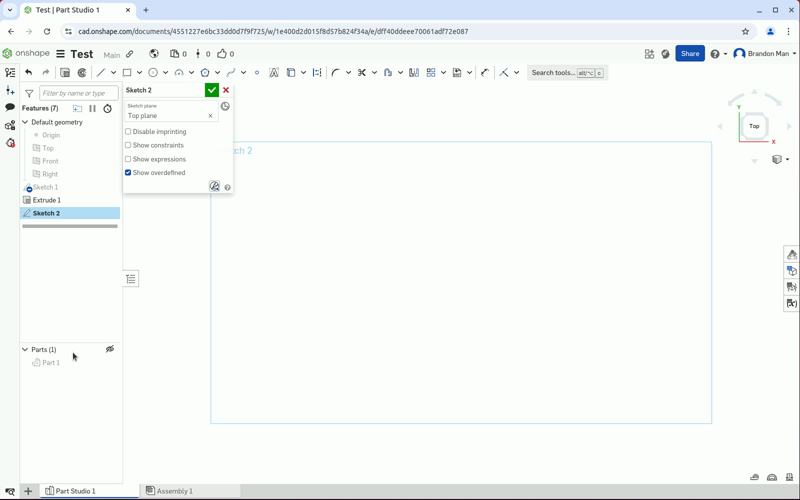
key(l)
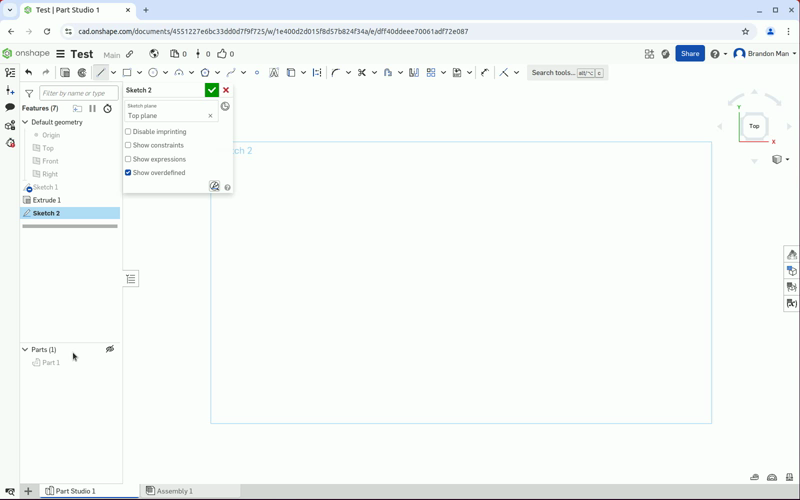
key_down(shift)
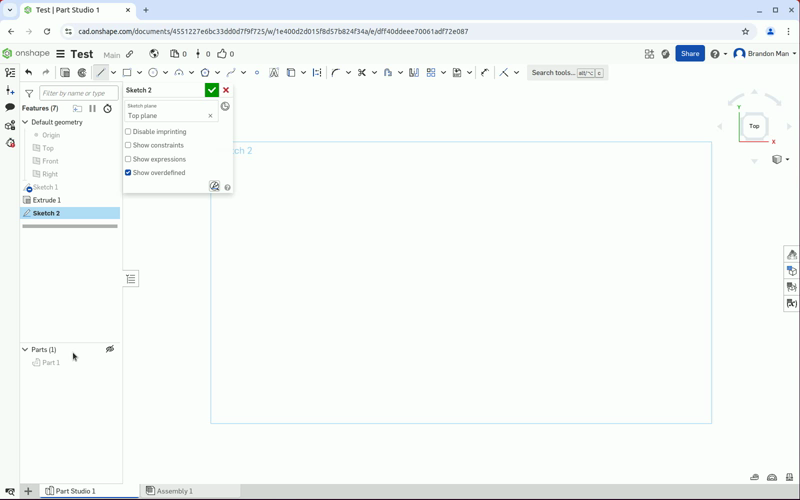
mouse_move(460, 282)
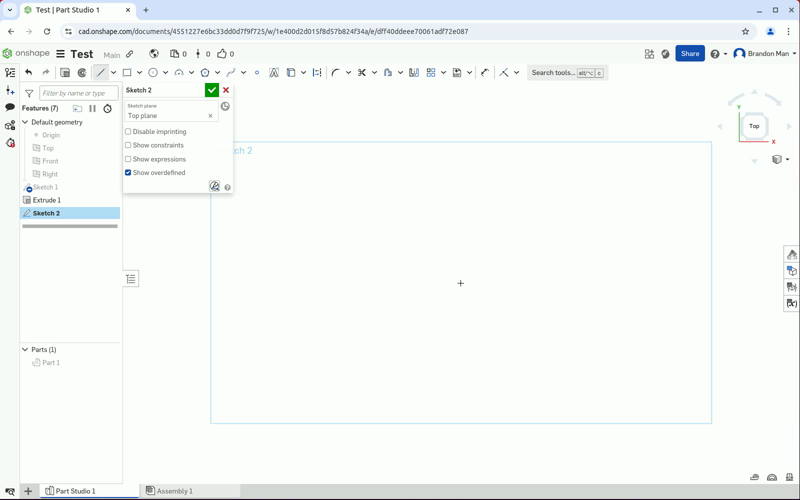
click(460, 282)
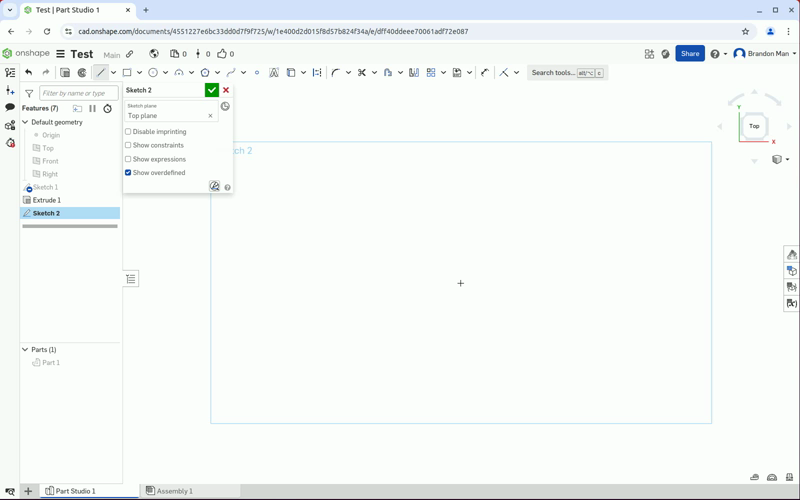
key_up(shift)
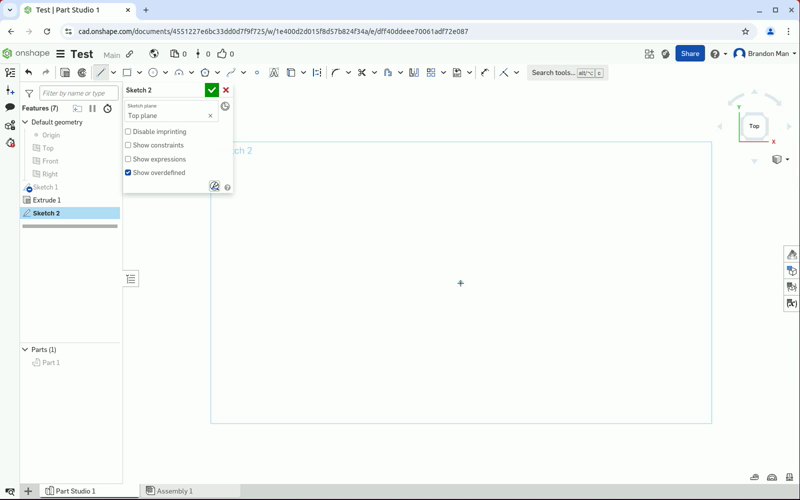
key_down(shift)
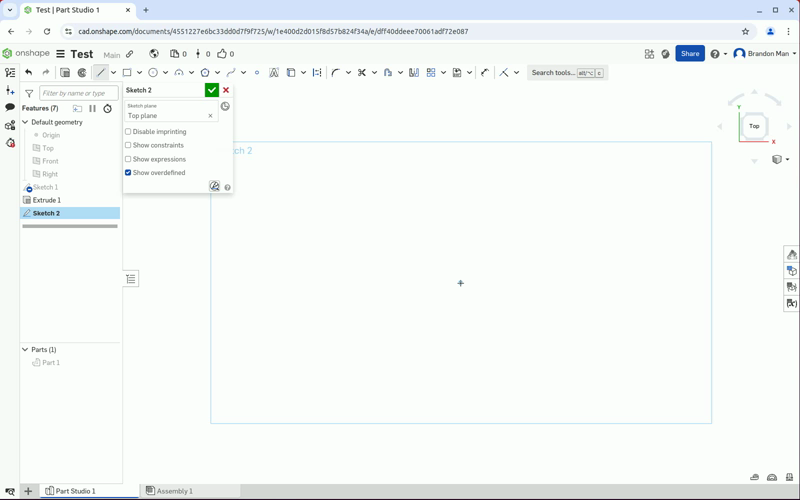
mouse_move(536, 282)
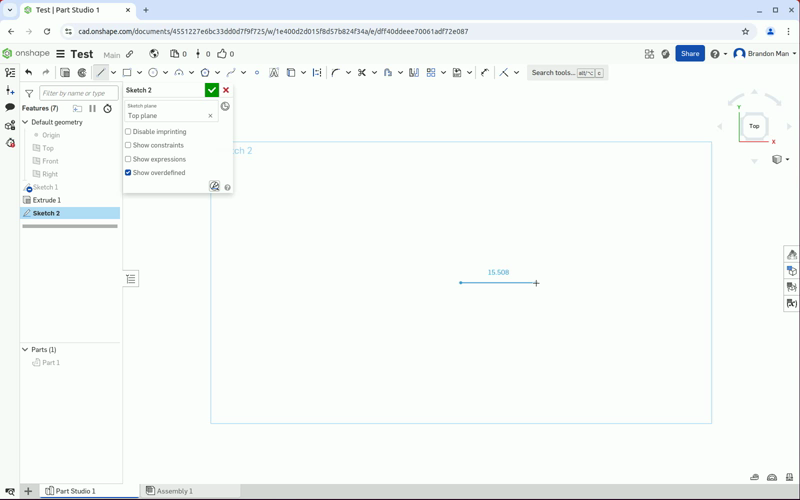
click(536, 282)
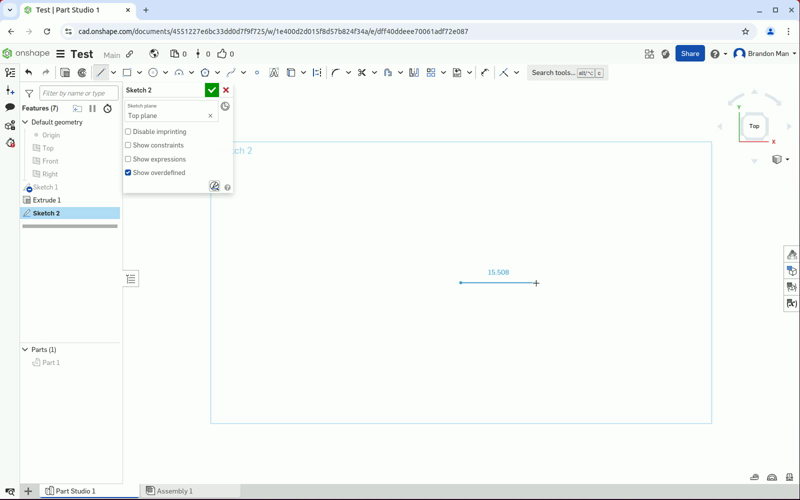
key_up(shift)
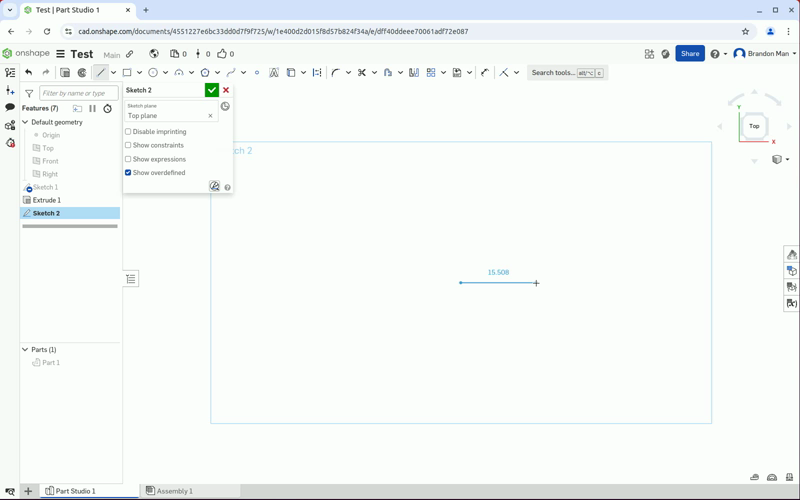
key_down(shift)
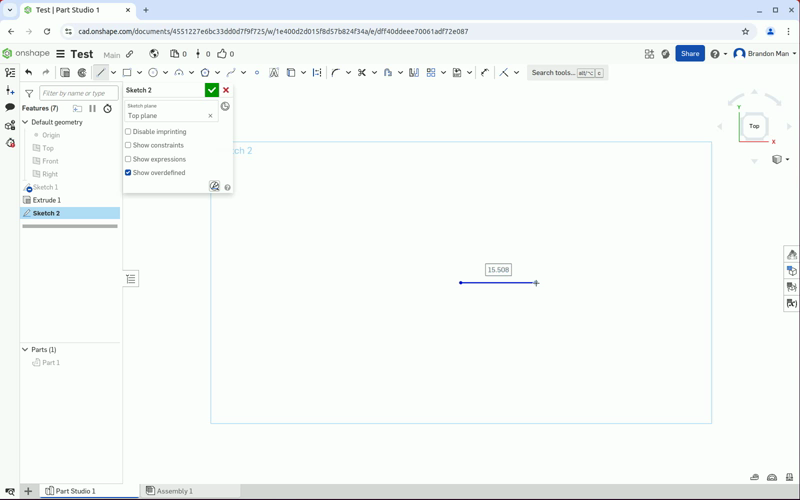
mouse_move(460, 207)
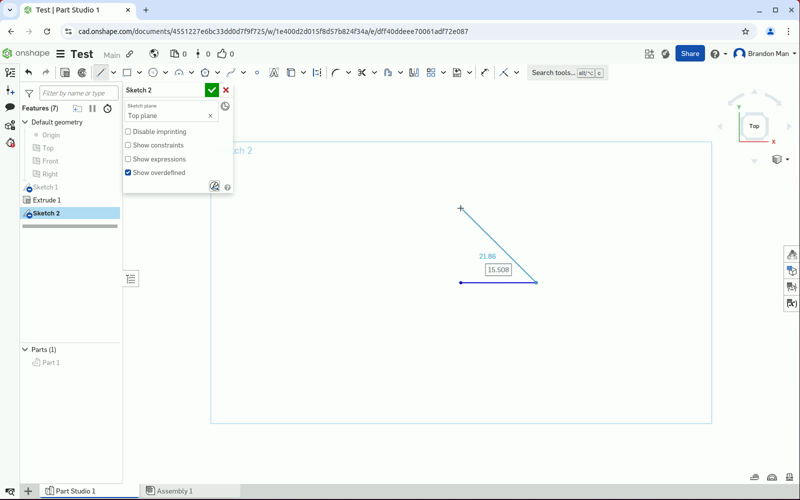
click(460, 207)
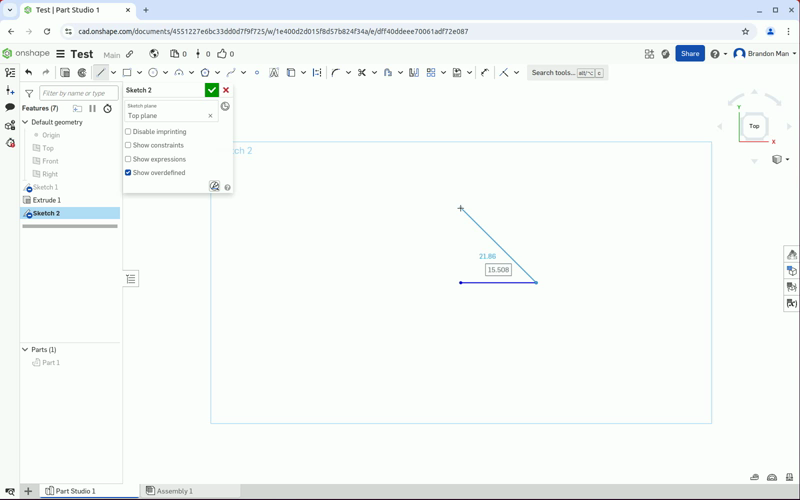
key_up(shift)
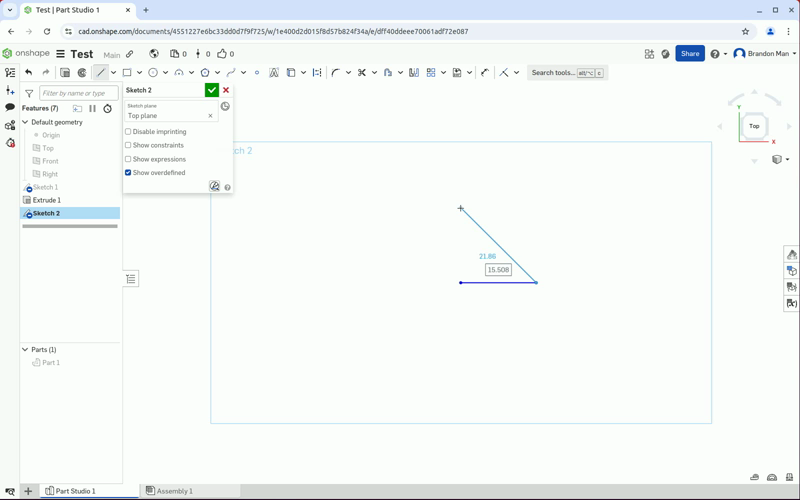
key_down(shift)
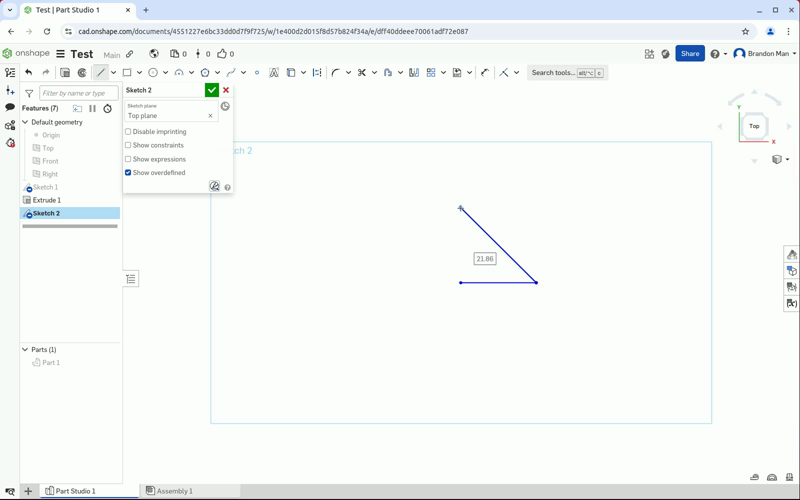
mouse_move(460, 282)
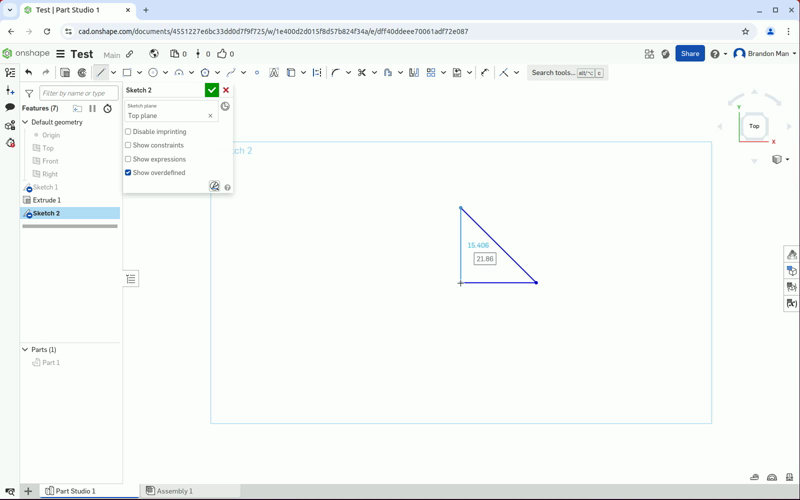
key_up(shift)
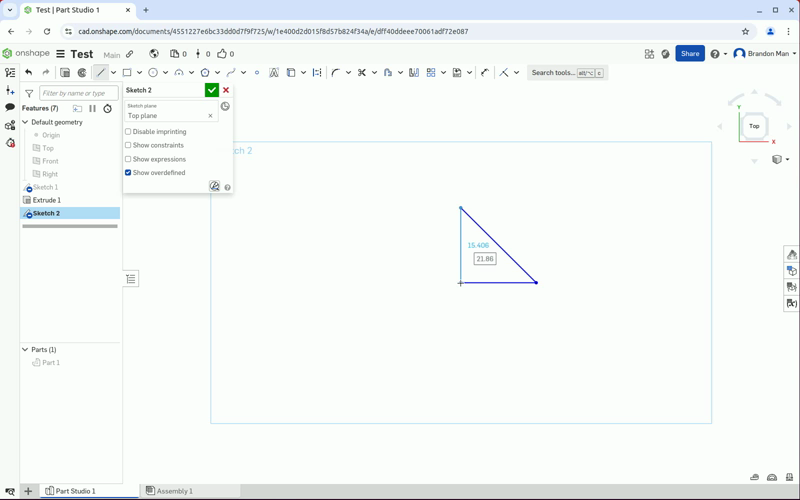
click(460, 282)
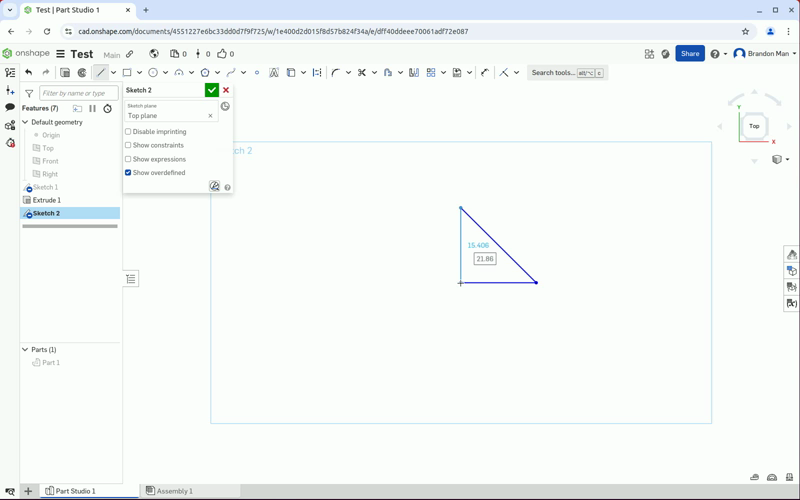
key(esc)
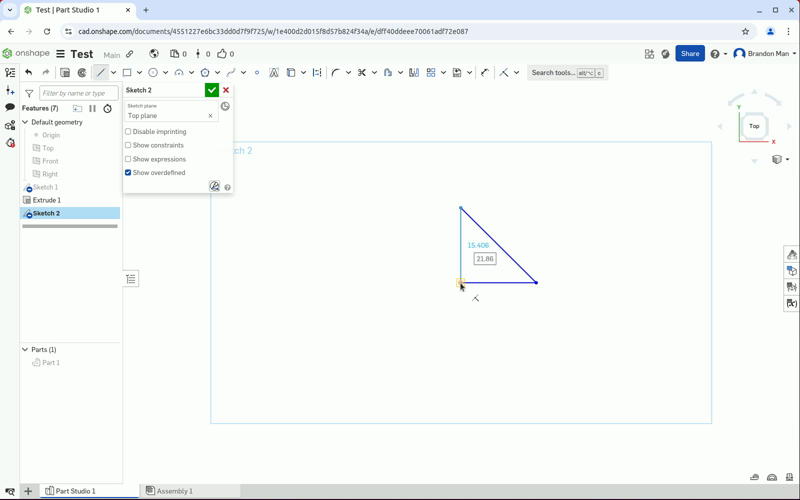
mouse_move(477, 238)
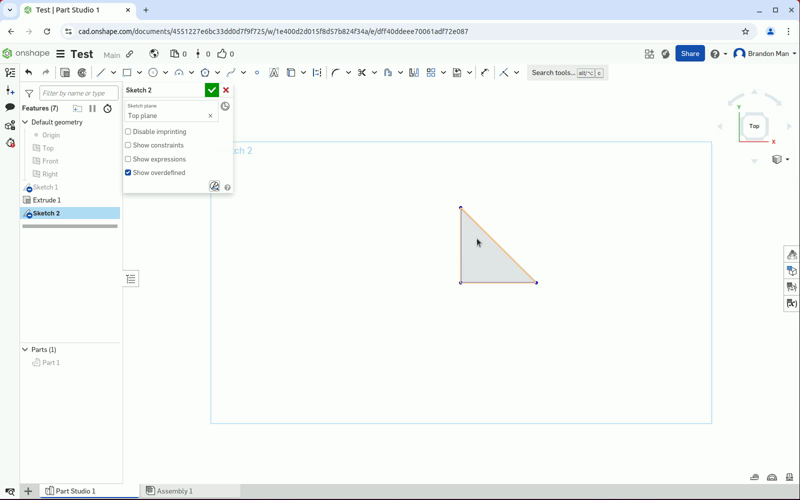
click(477, 238)
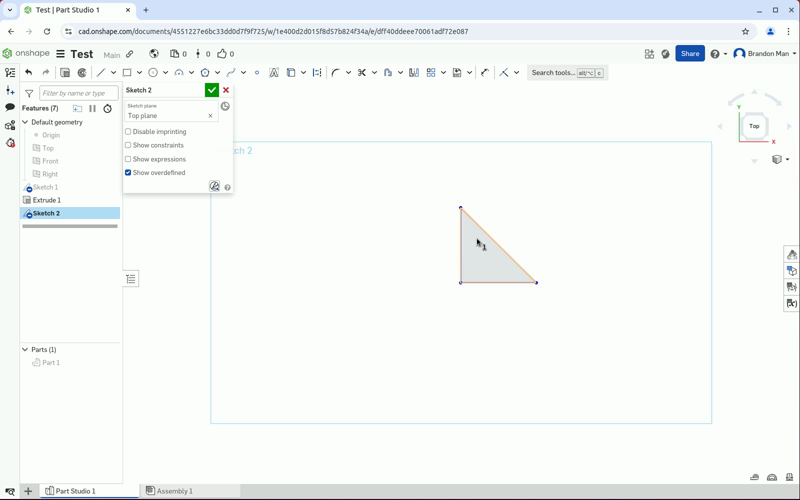
mouse_move(73, 352)
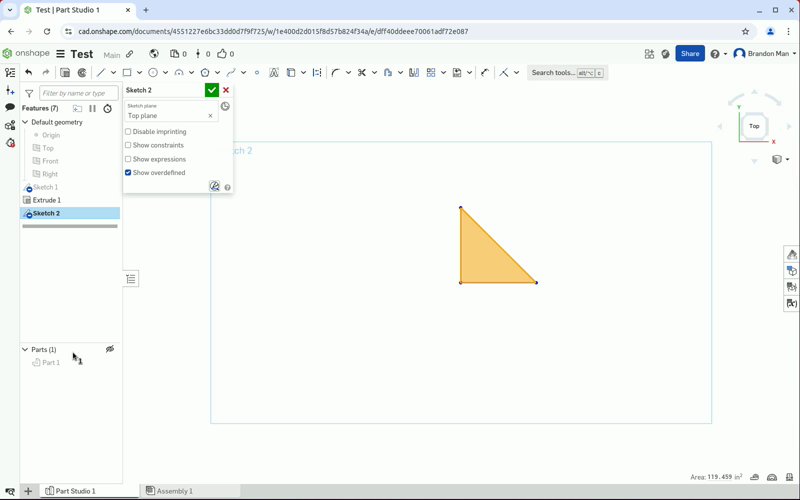
key(shift+y)
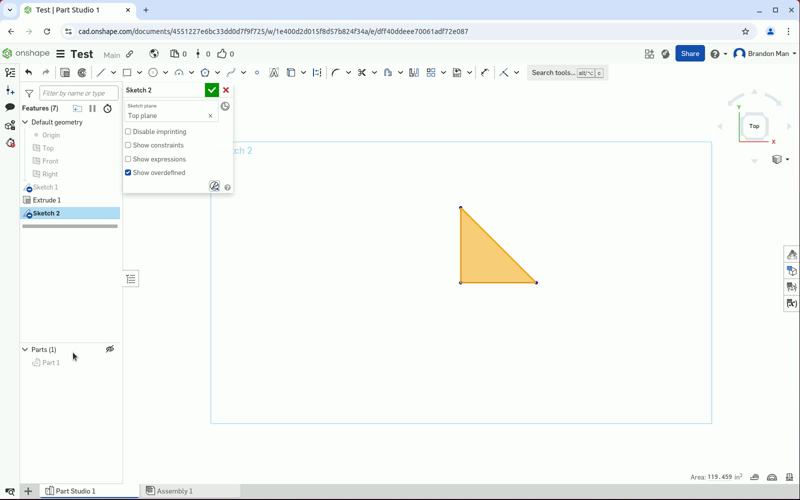
key(shift+e)
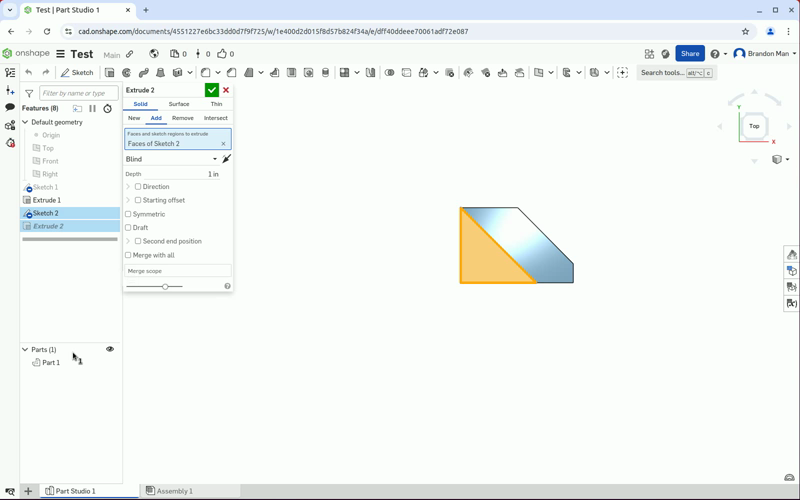
mouse_move(143, 106)
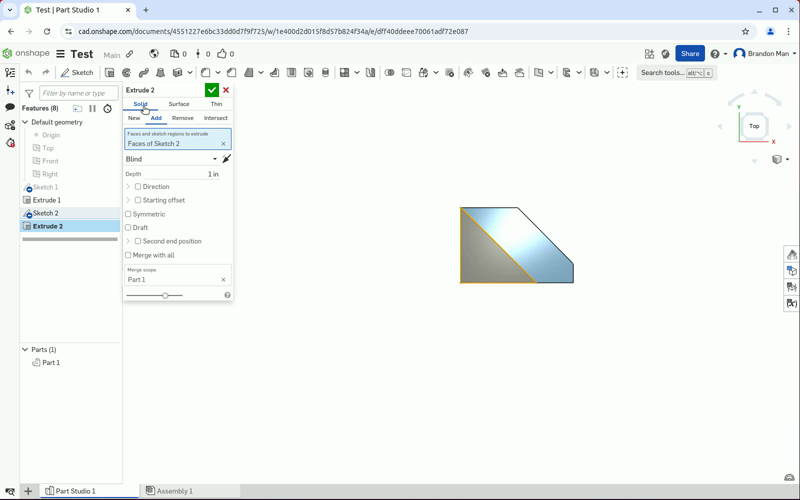
click(143, 106)
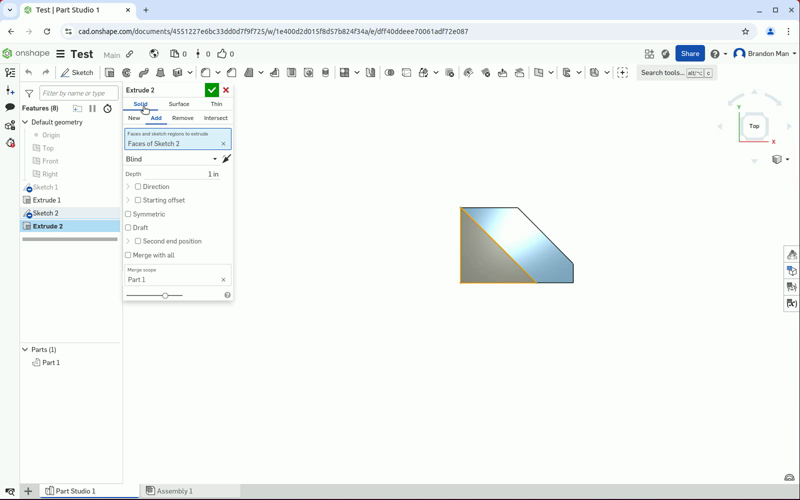
mouse_move(137, 120)
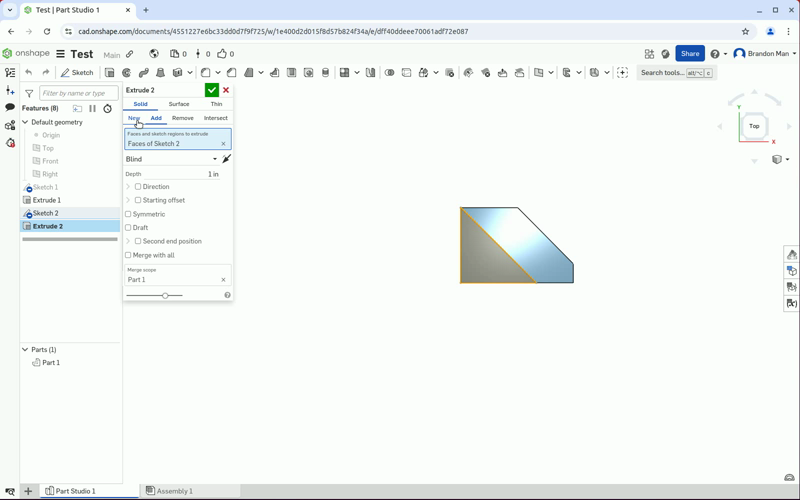
click(137, 120)
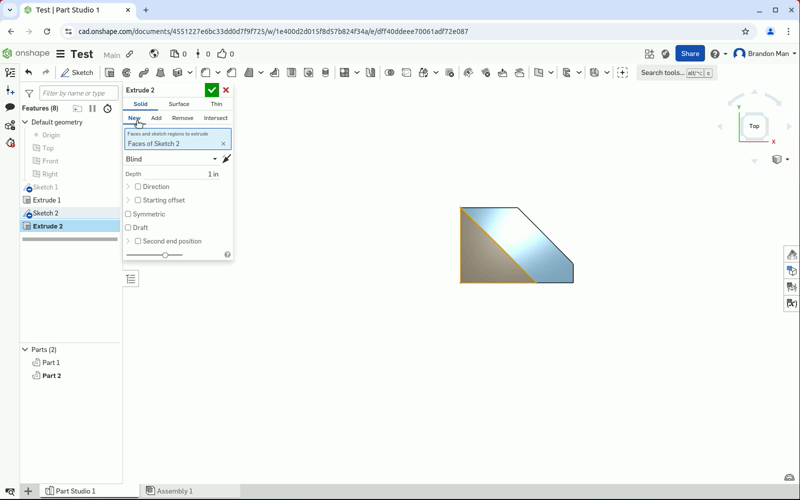
key(tab, 4)
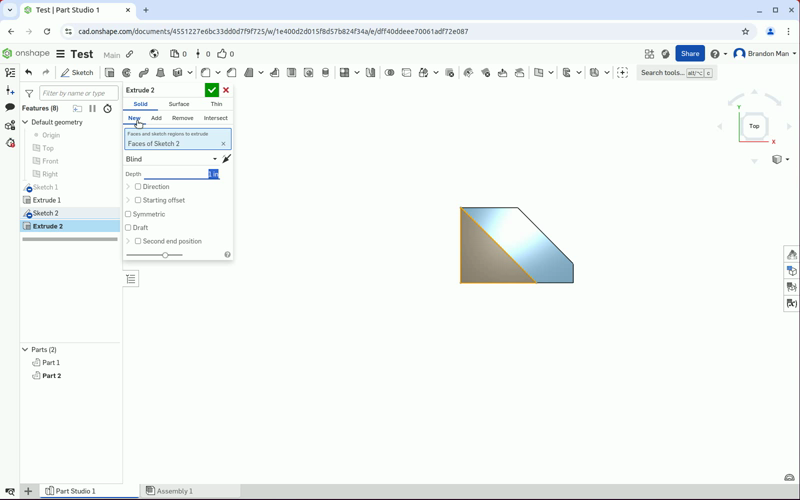
text(15.405)
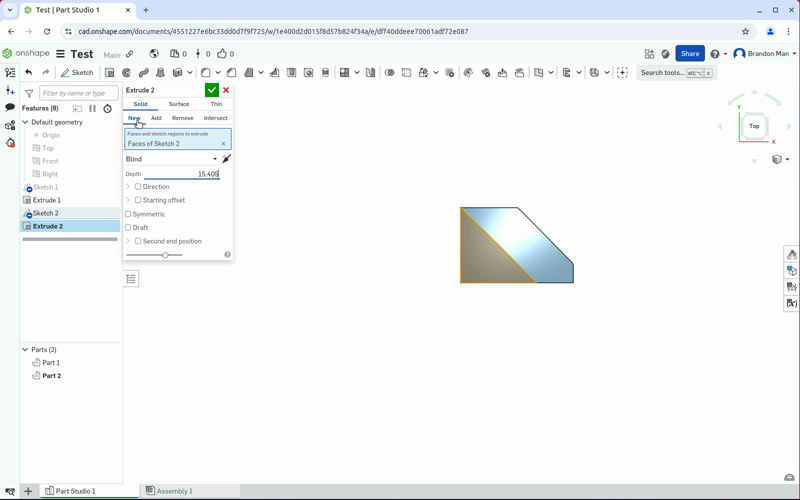
key(enter)
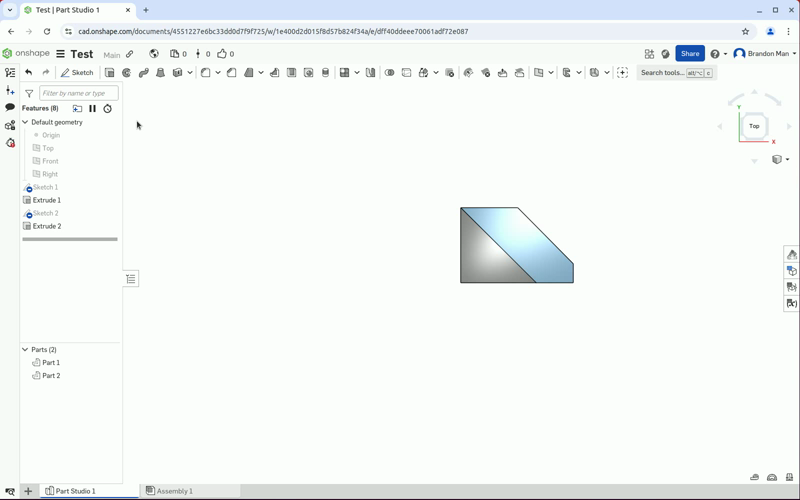
key(shift+h)
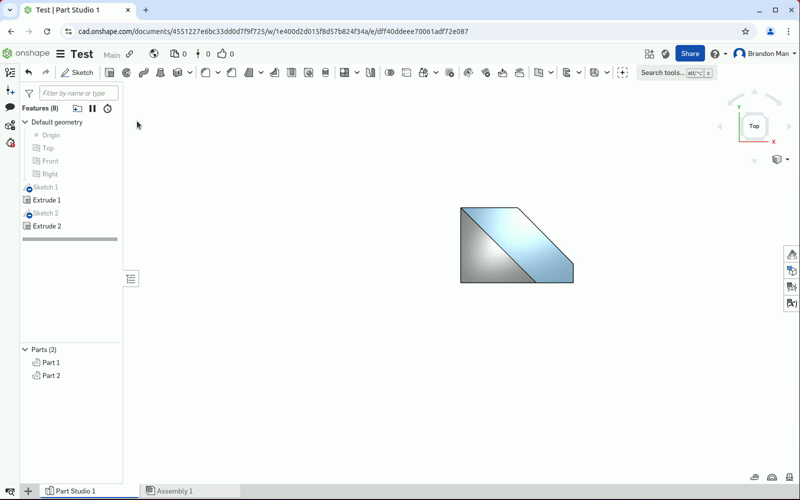
key(shift+h)
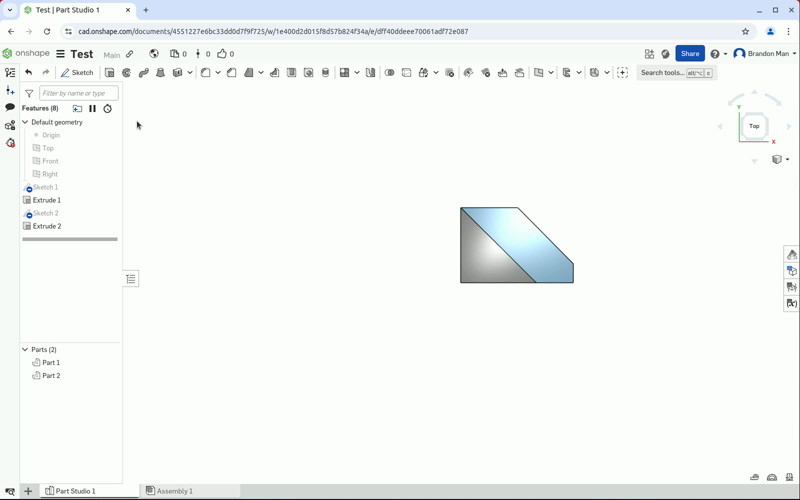
mouse_move(73, 189)
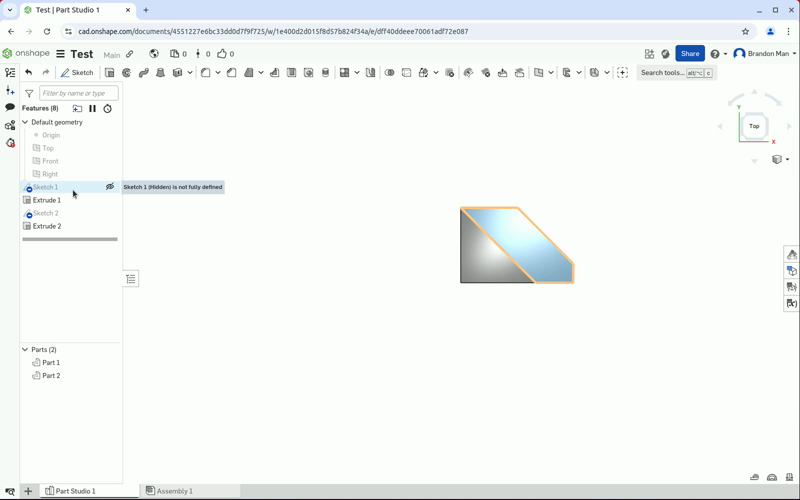
click(73, 189)
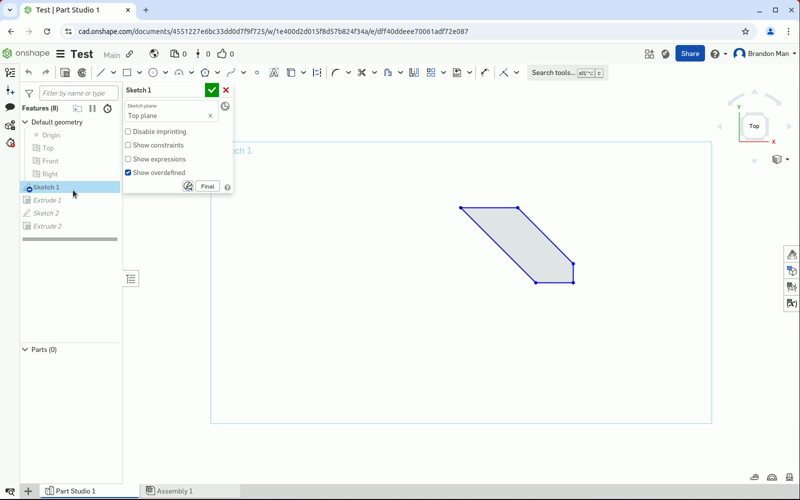
mouse_move(229, 92)
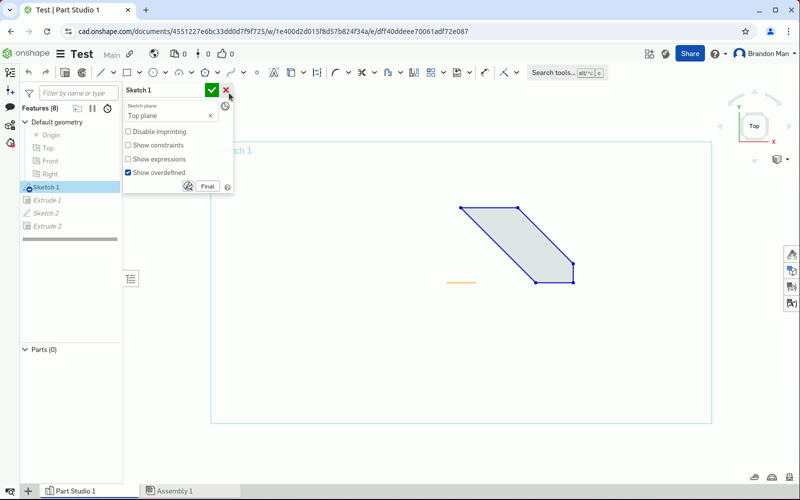
click(229, 92)
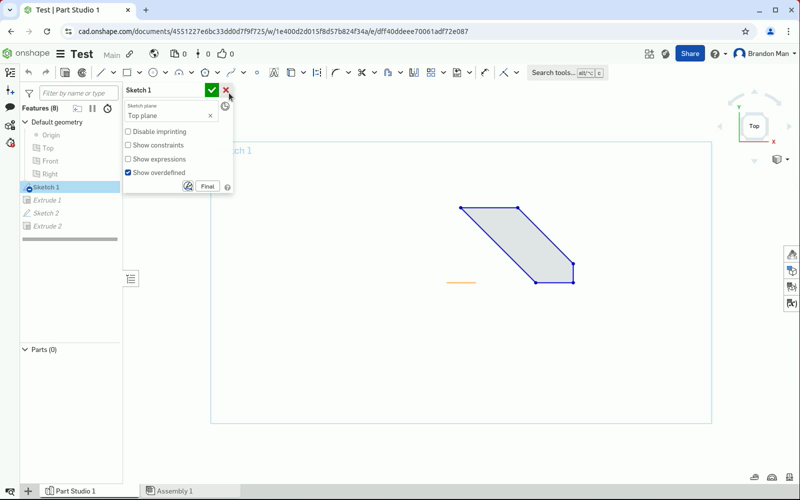
key(shift+s)
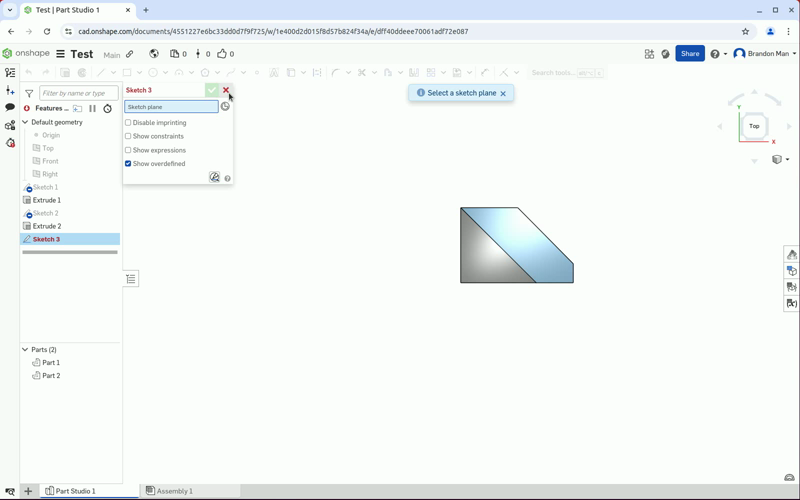
mouse_move(73, 150)
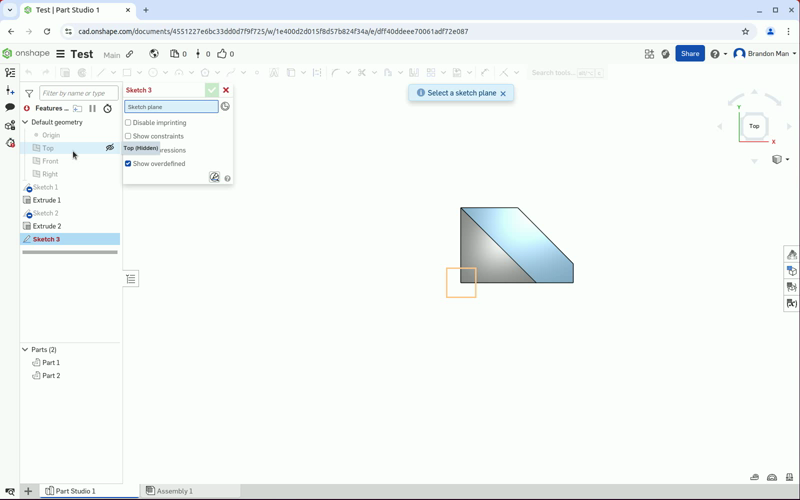
click(73, 150)
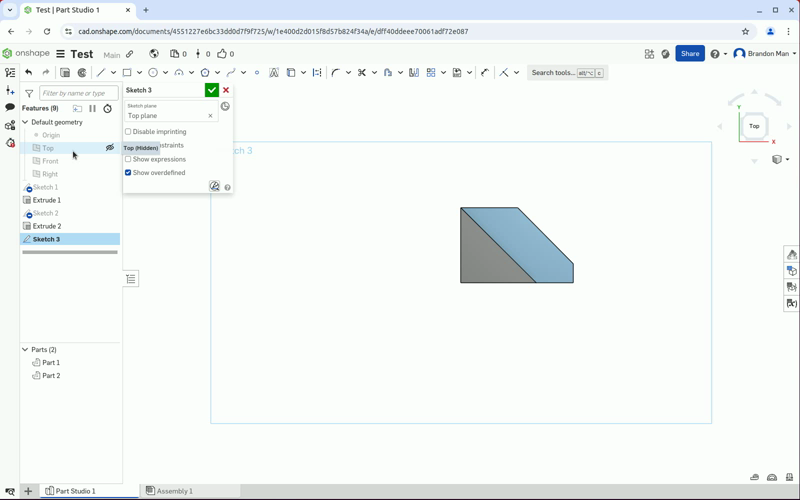
mouse_move(73, 352)
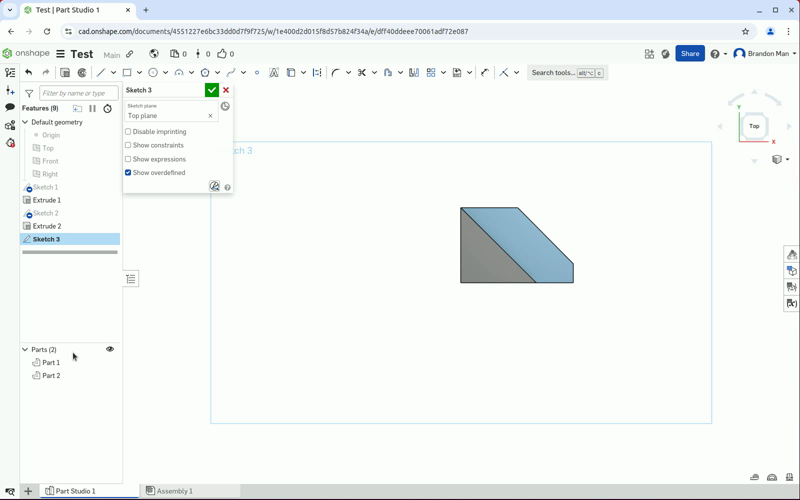
key(y)
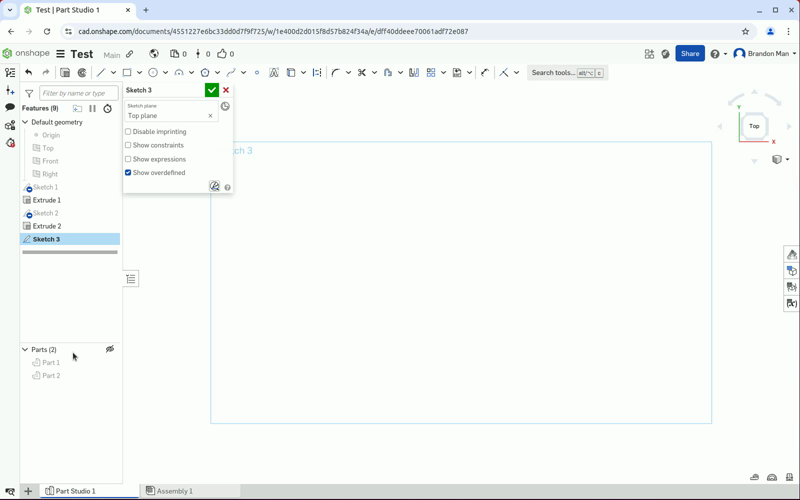
key(l)
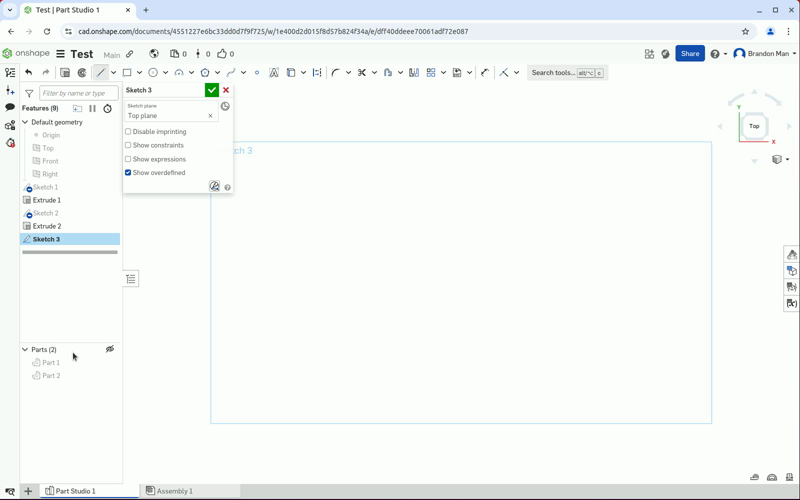
key_down(shift)
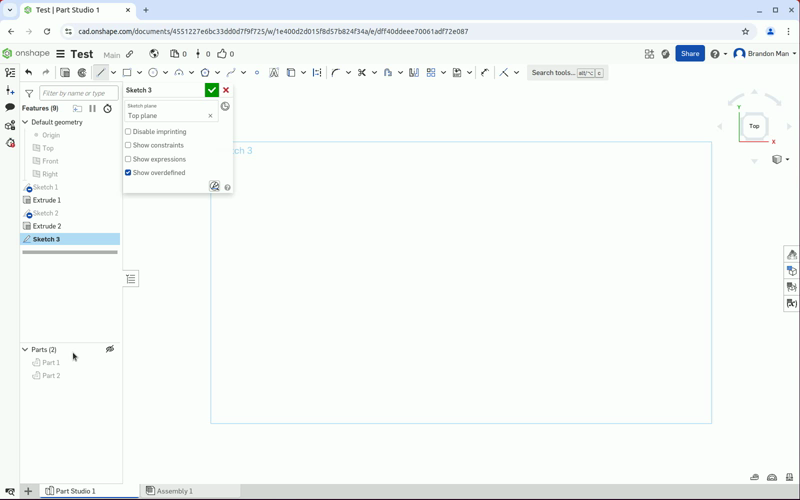
mouse_move(516, 207)
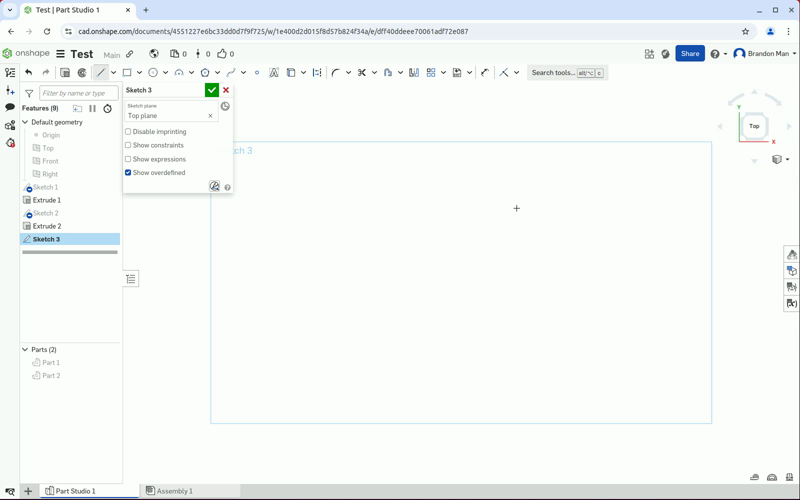
click(516, 207)
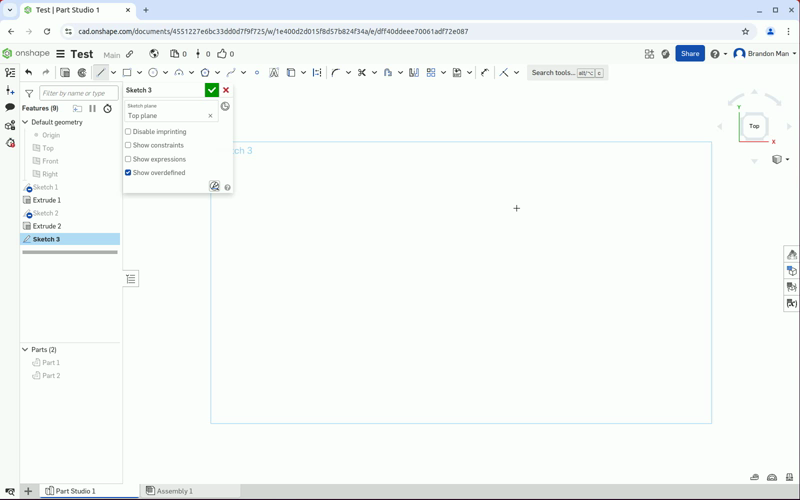
key_up(shift)
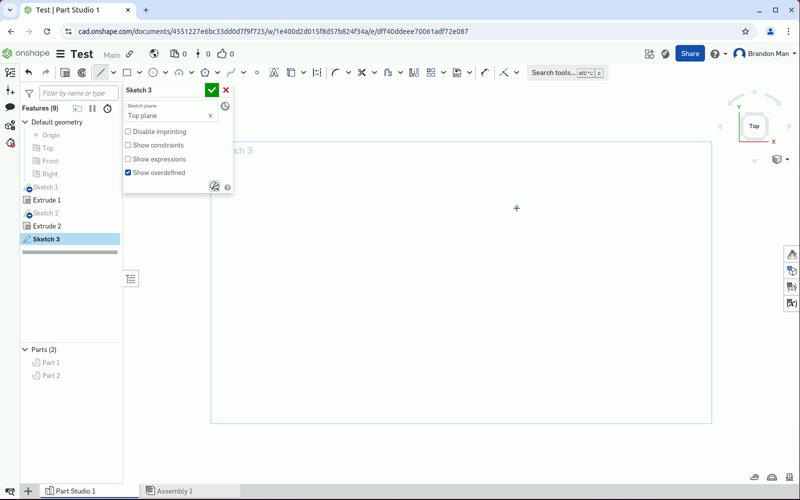
key_down(shift)
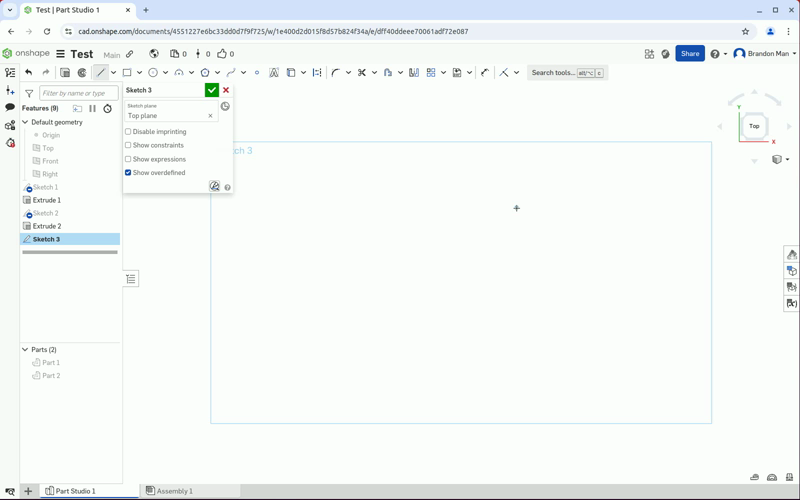
mouse_move(573, 264)
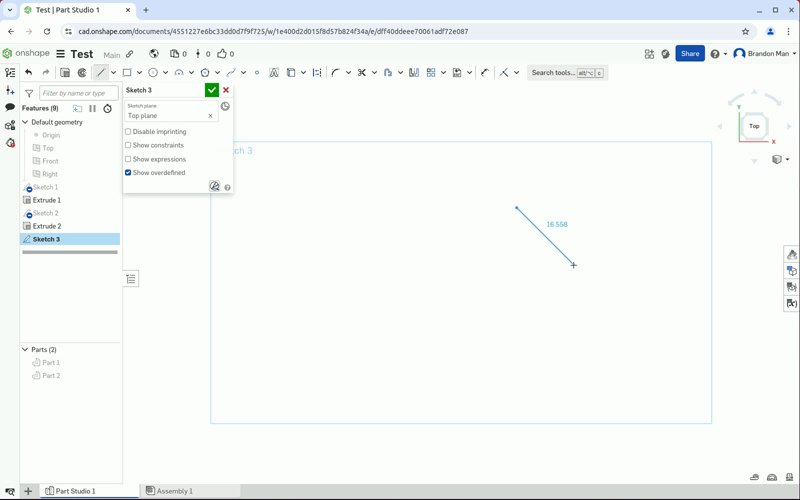
click(573, 264)
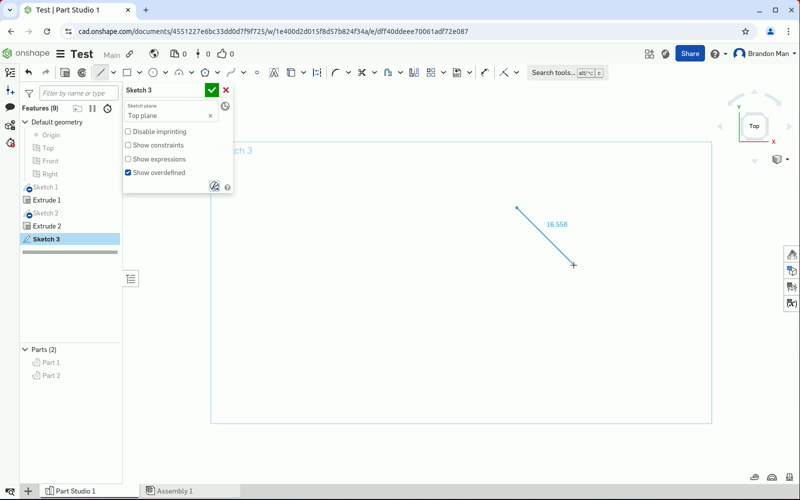
key_up(shift)
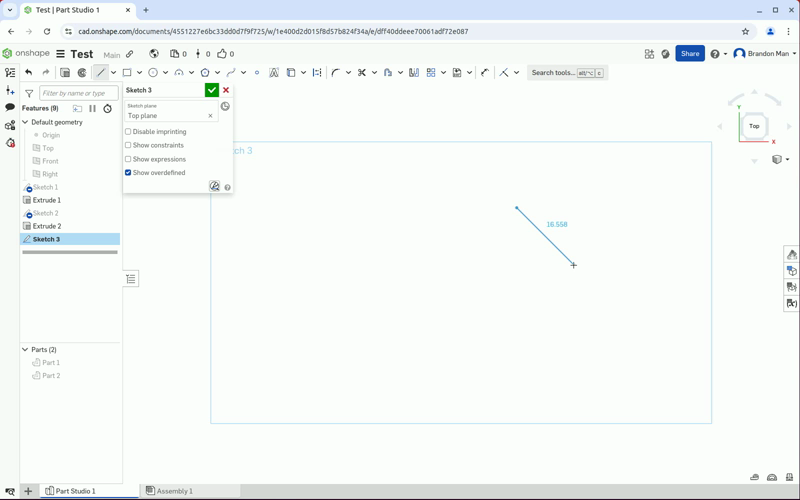
key_down(shift)
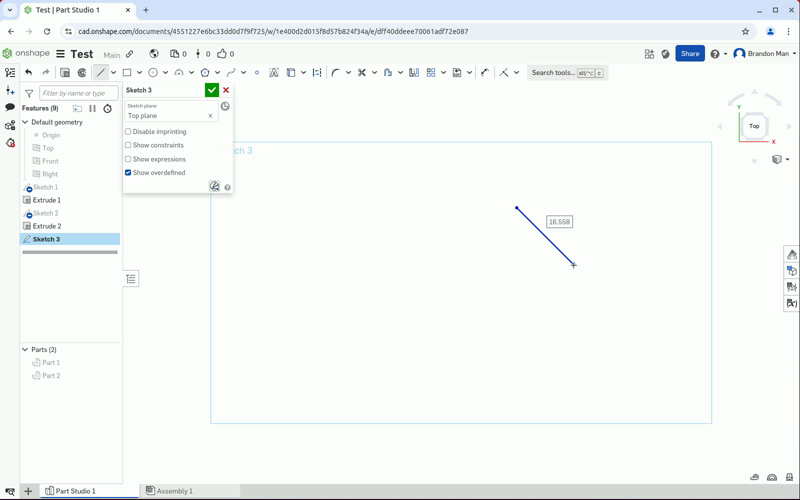
mouse_move(589, 264)
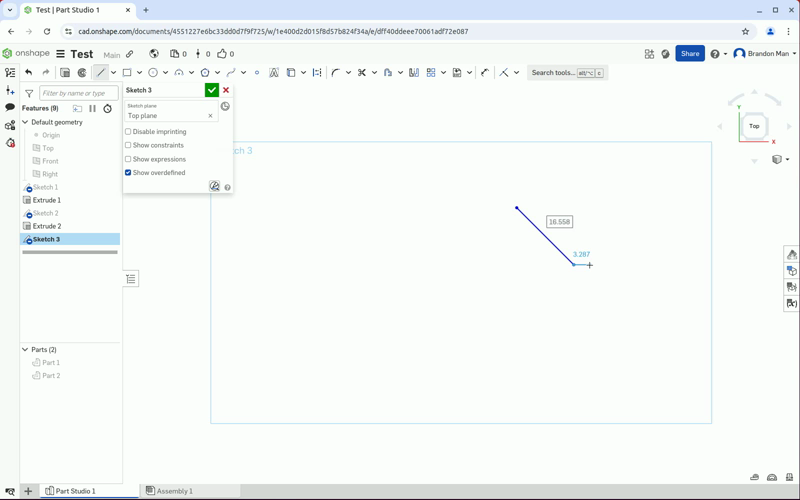
mouse_move(573, 207)
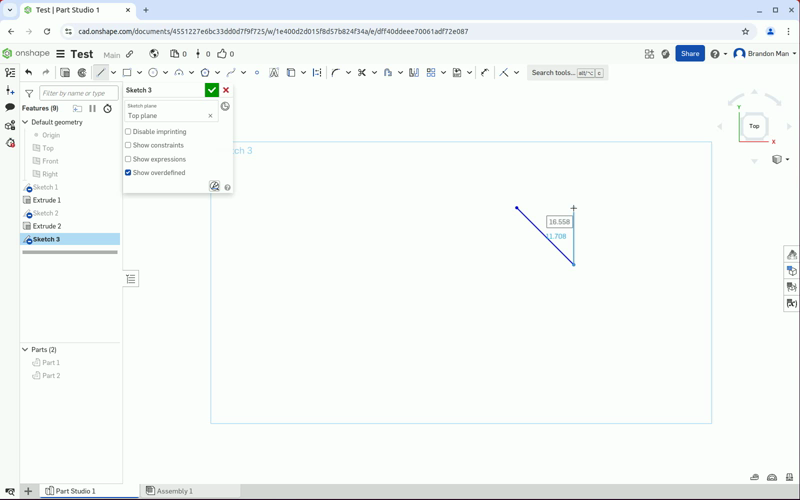
click(573, 207)
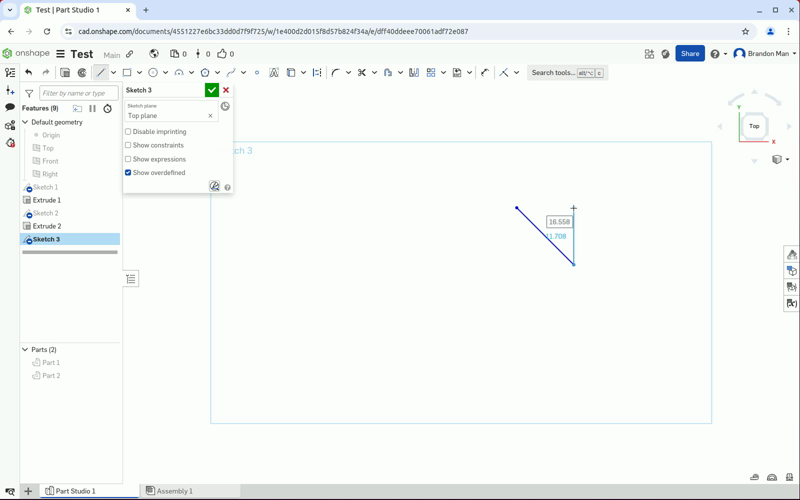
key_up(shift)
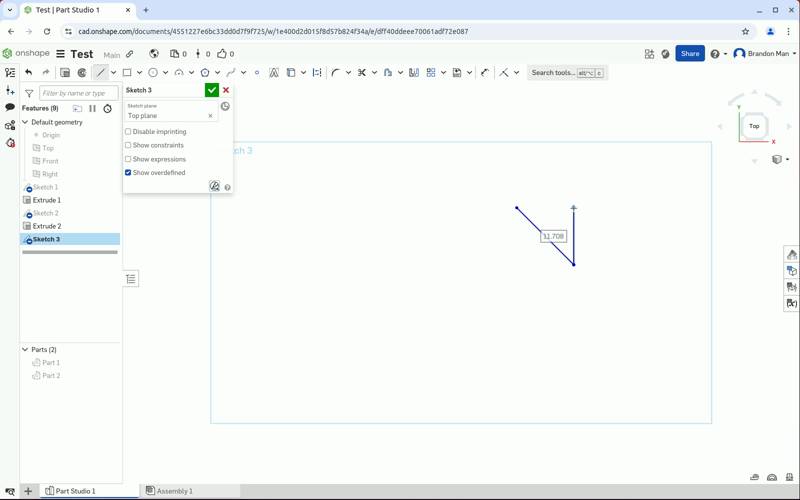
mouse_move(589, 207)
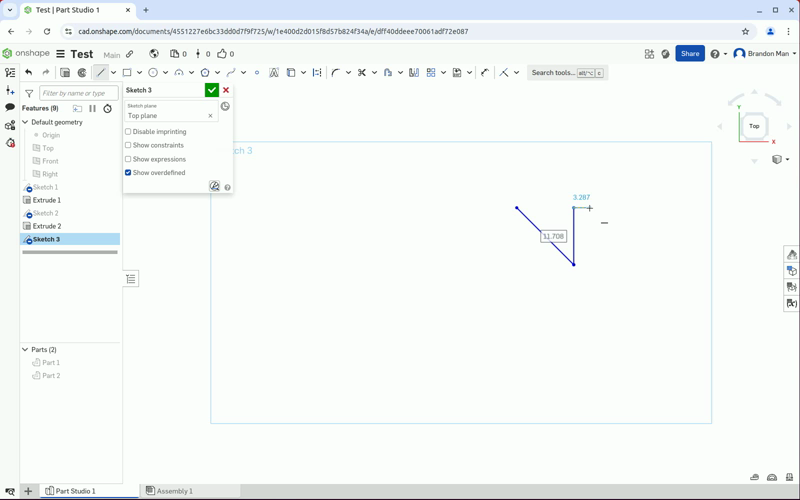
key_down(shift)
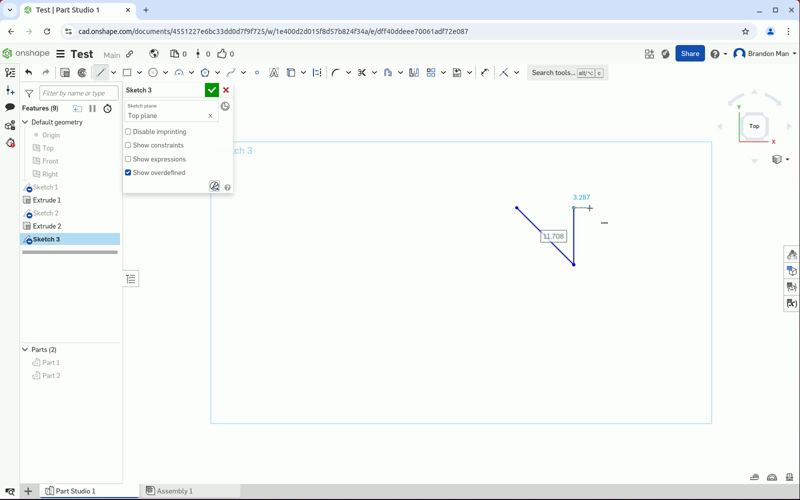
mouse_move(516, 207)
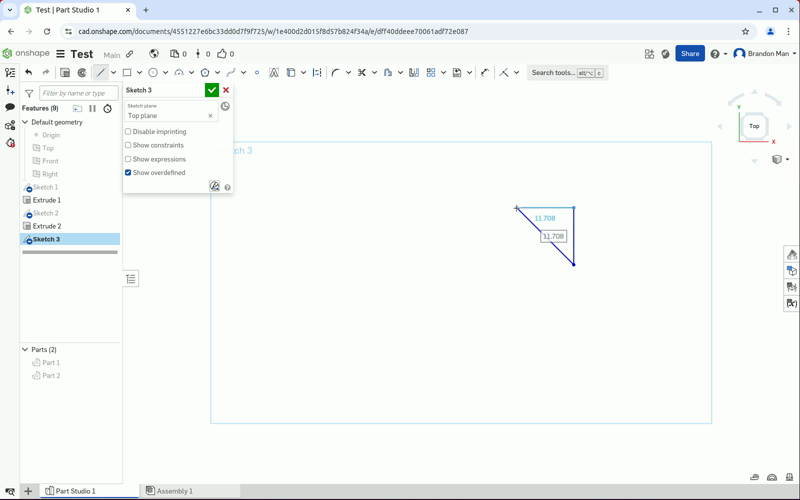
key_up(shift)
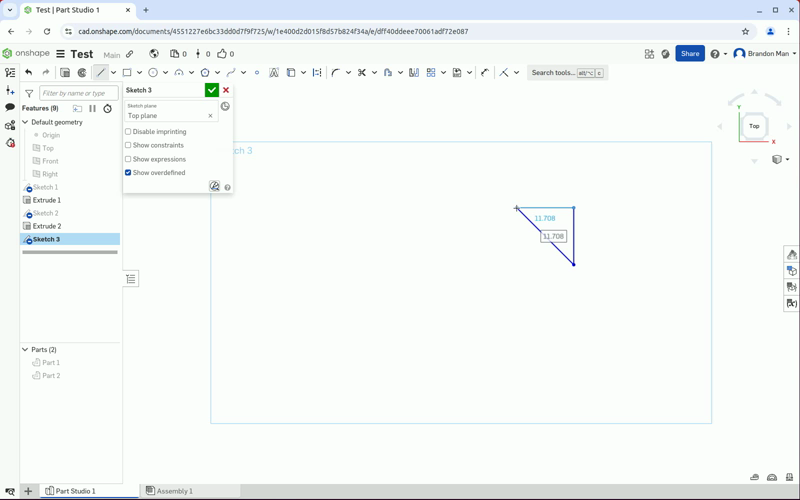
click(516, 207)
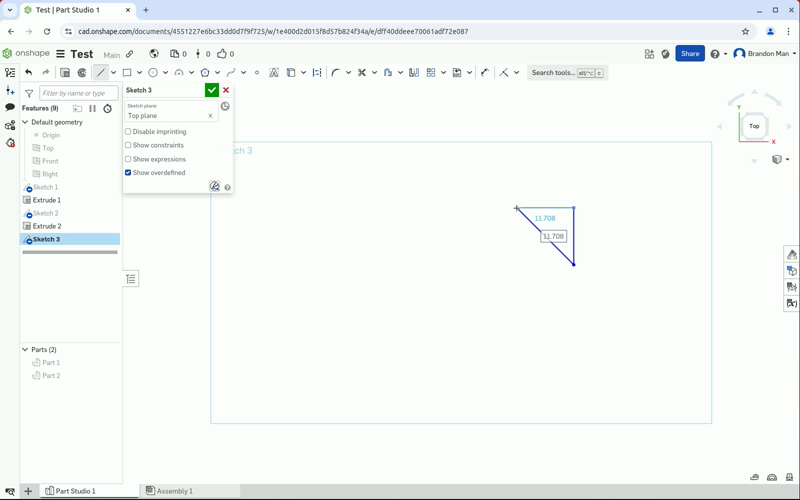
key(esc)
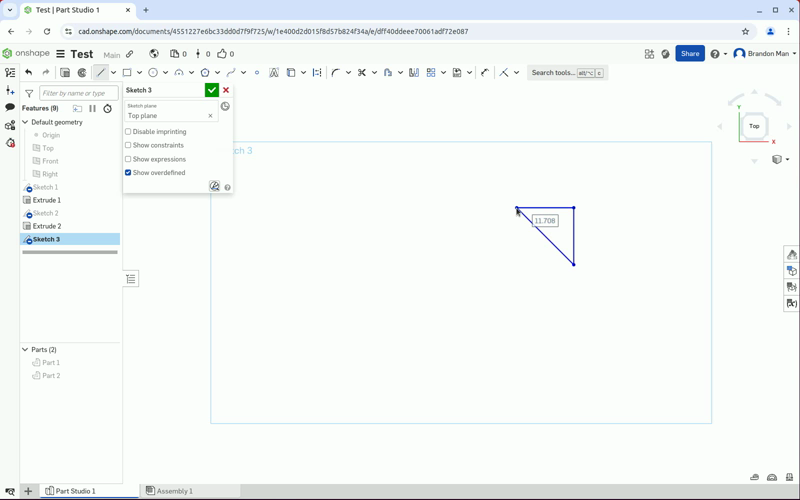
mouse_move(557, 210)
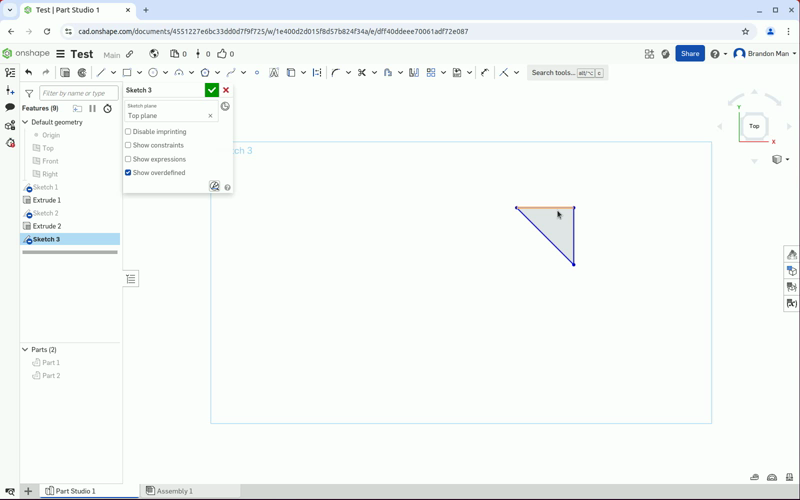
scroll(6)
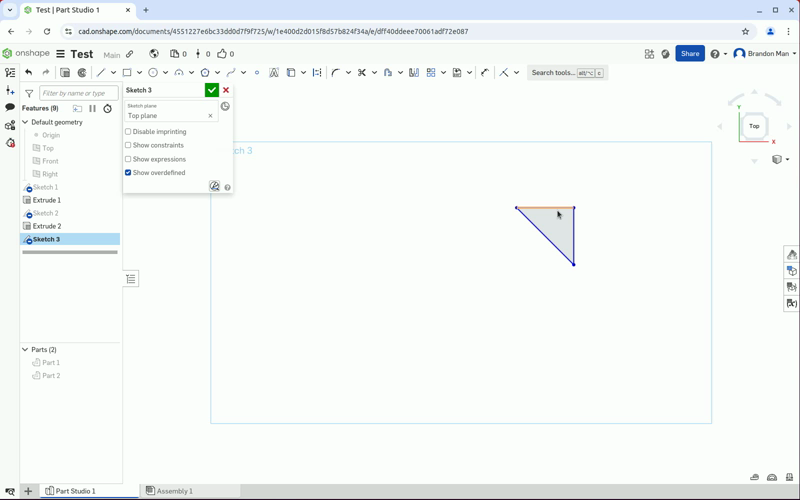
scroll(6)
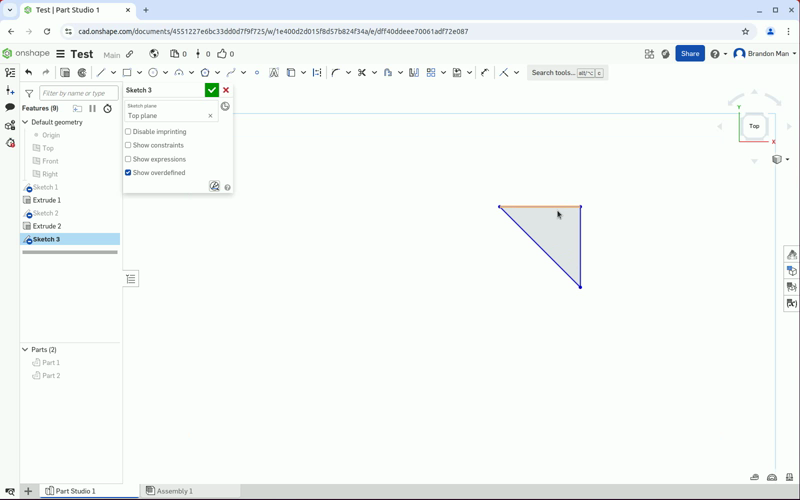
scroll(6)
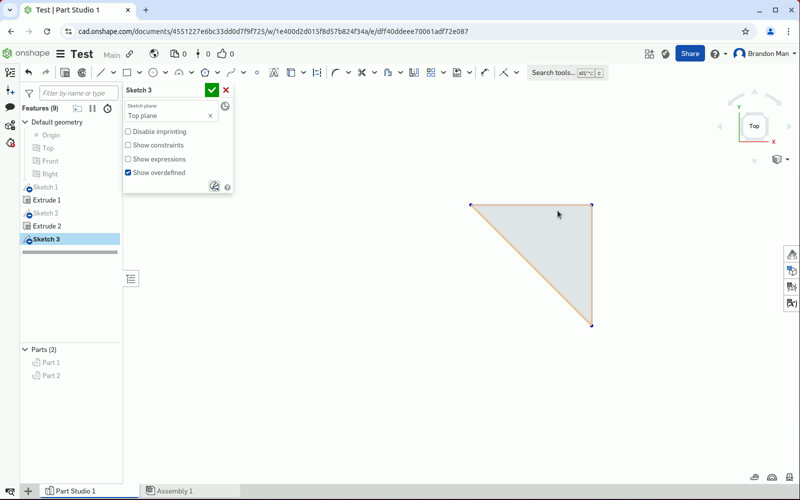
scroll(6)
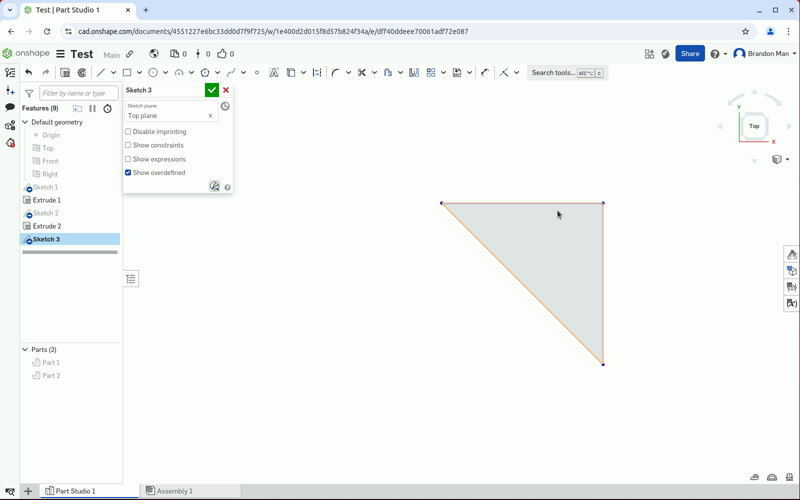
scroll(6)
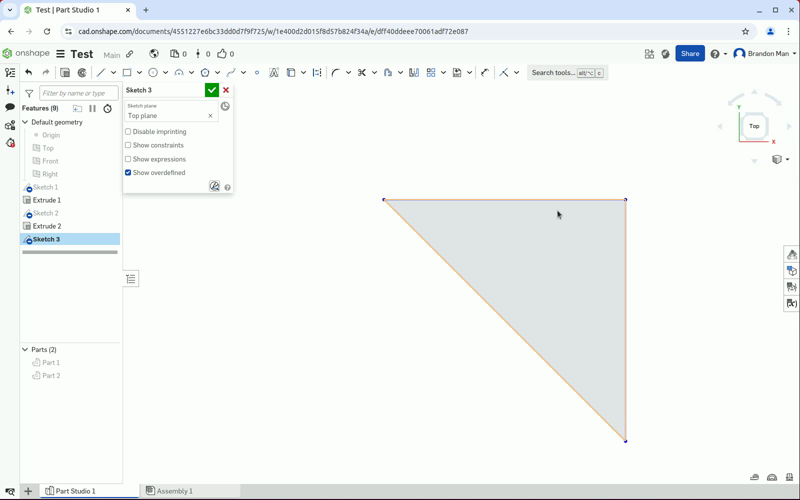
scroll(6)
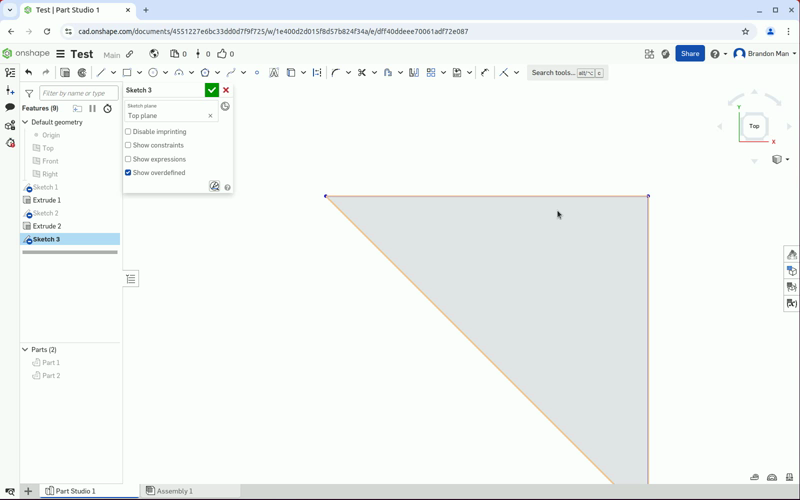
scroll(6)
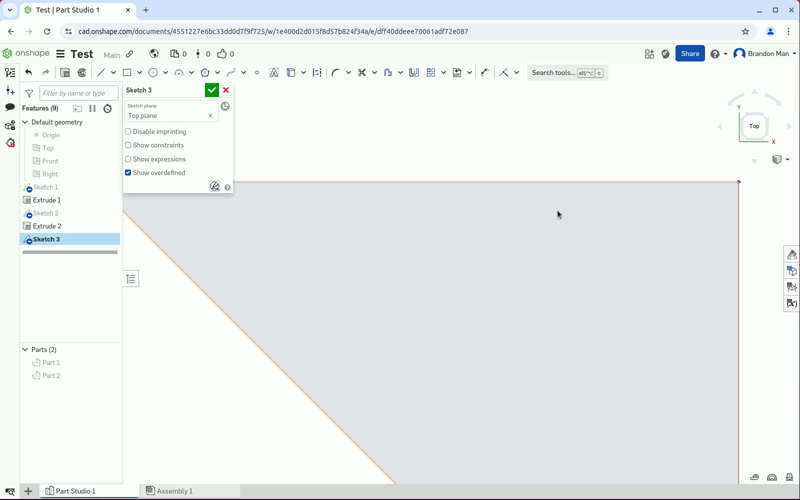
click(557, 210)
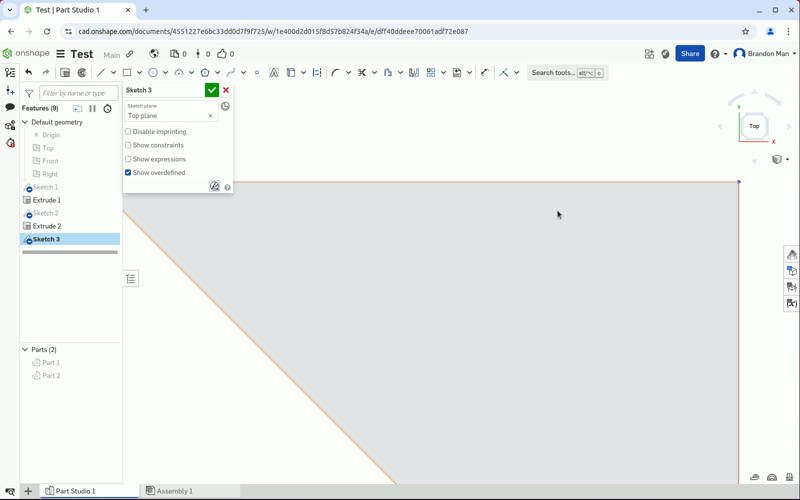
scroll(-6)
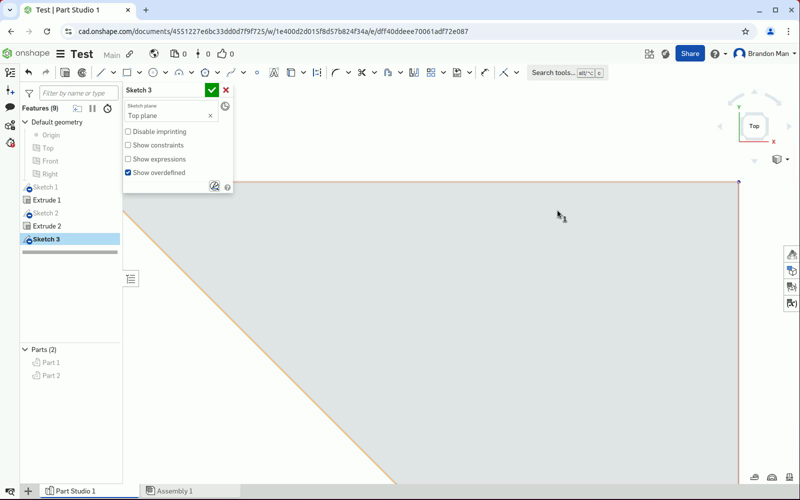
scroll(-6)
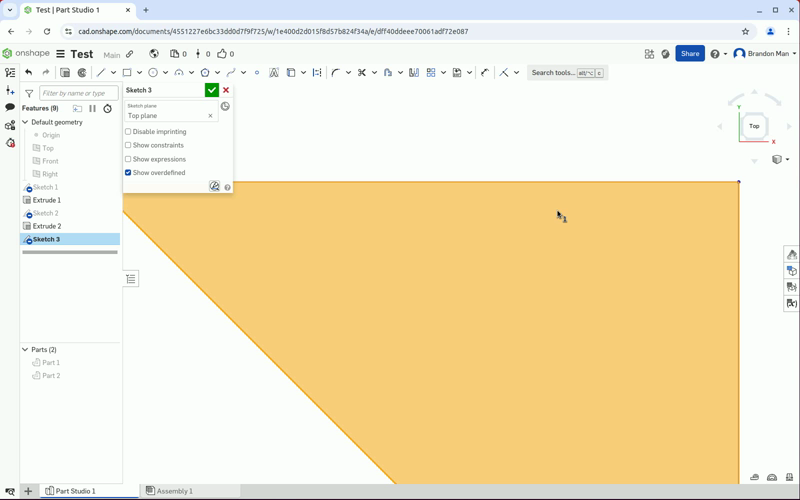
scroll(-6)
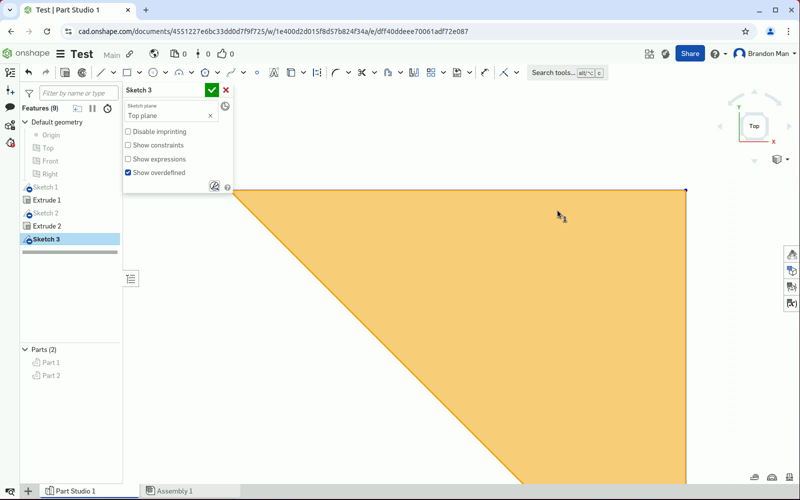
scroll(-6)
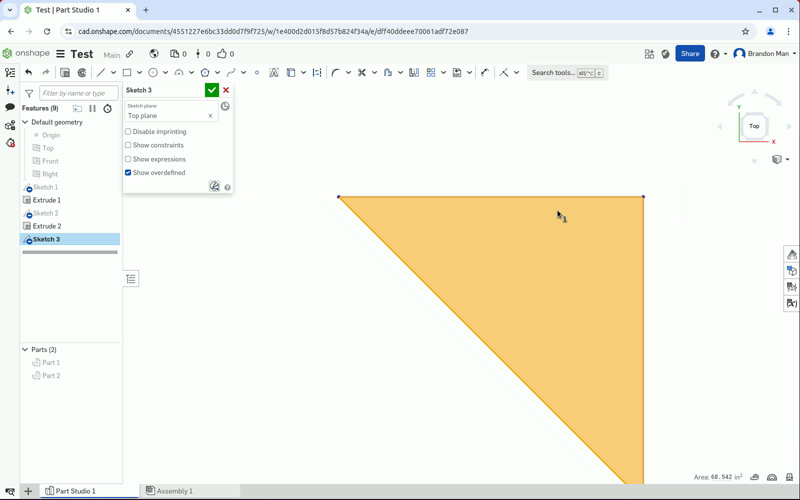
scroll(-6)
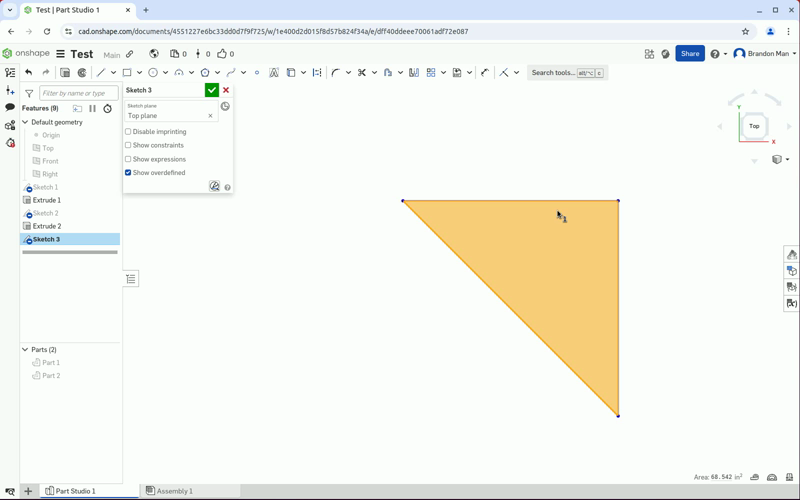
scroll(-6)
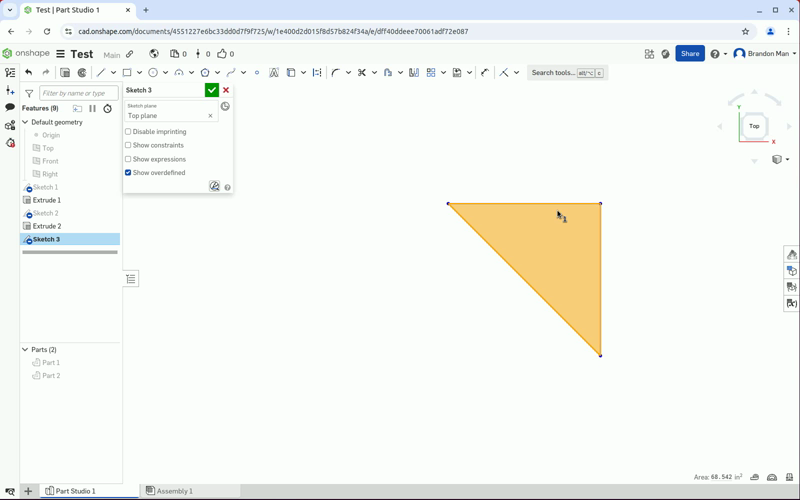
scroll(-6)
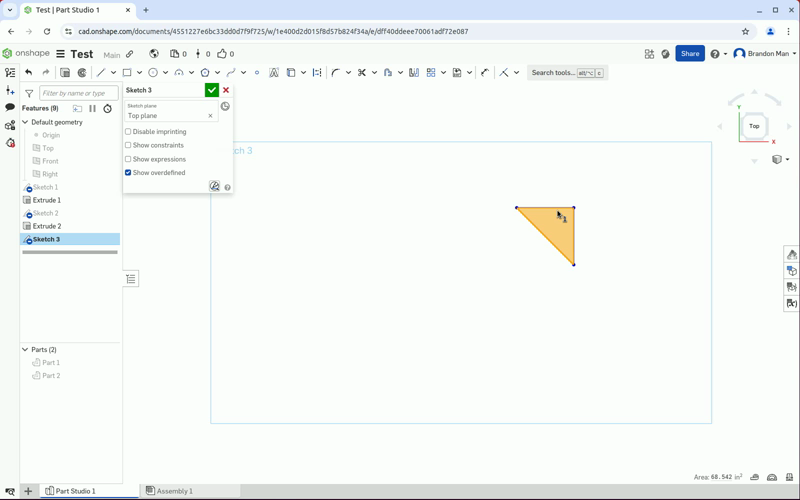
mouse_move(73, 352)
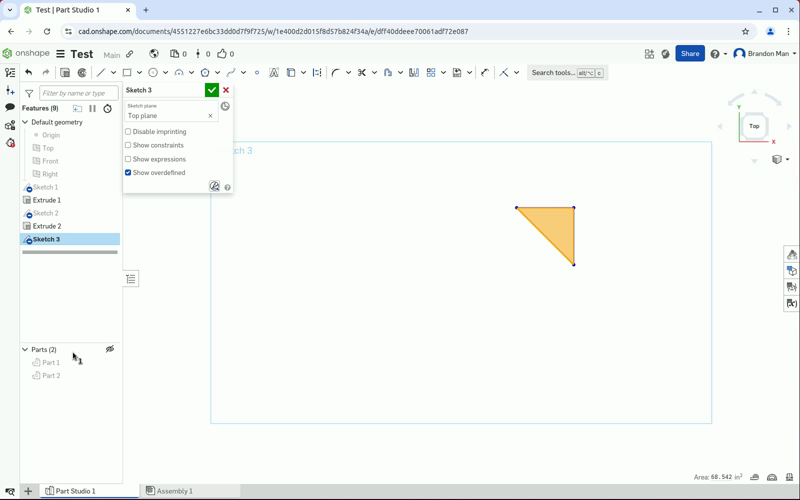
key(shift+y)
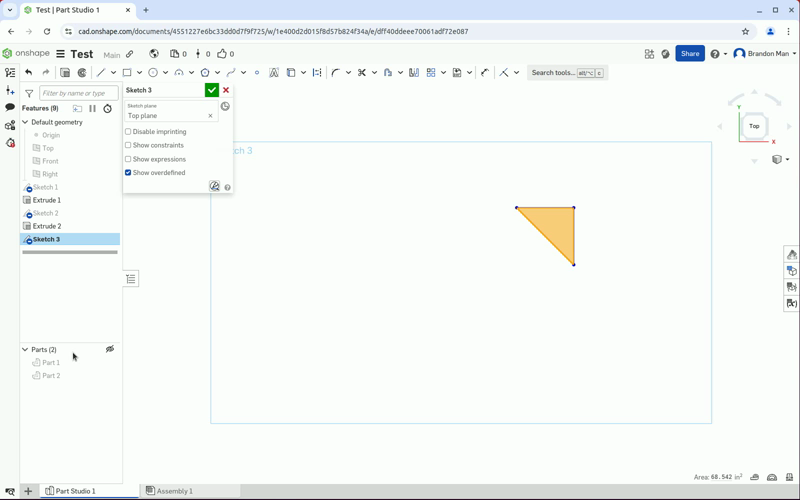
key(shift+e)
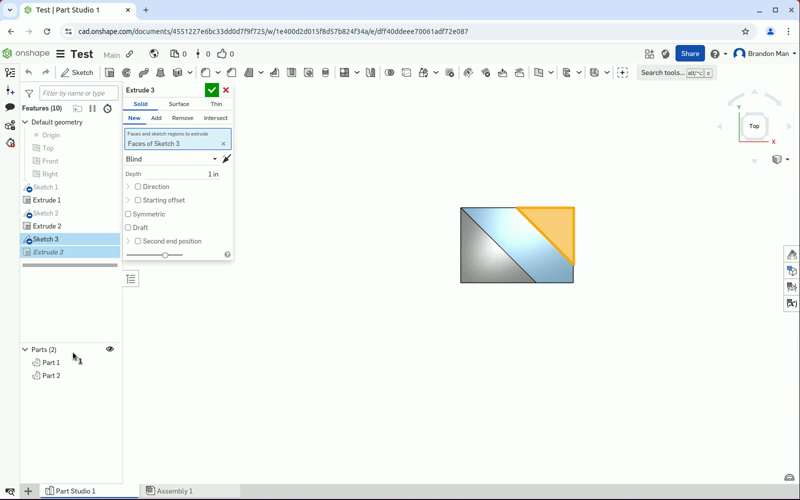
mouse_move(143, 106)
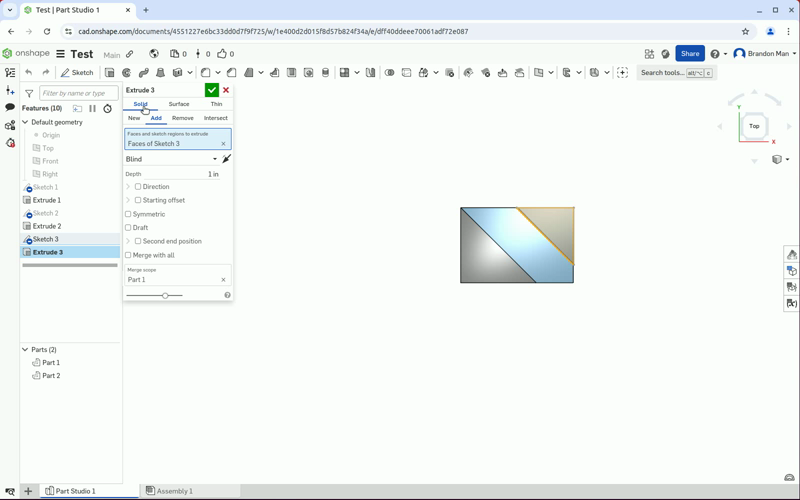
click(143, 106)
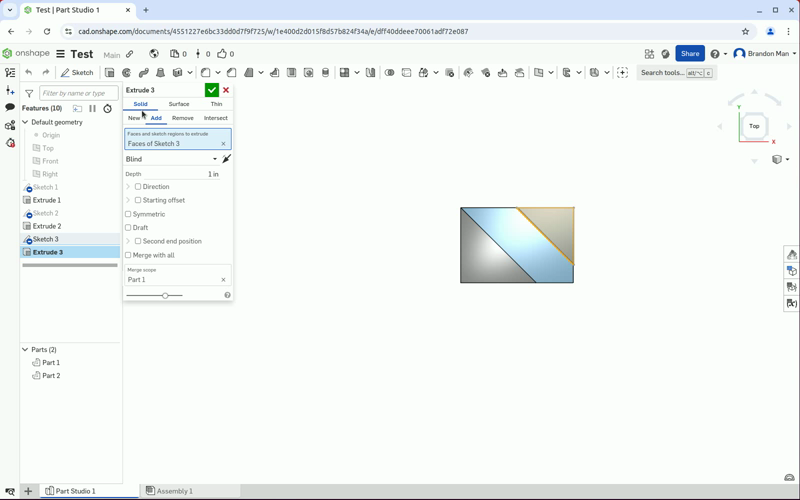
mouse_move(137, 120)
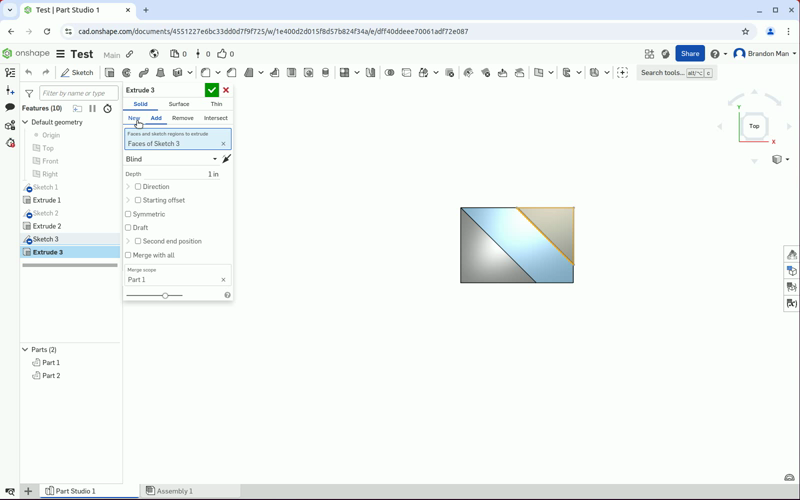
click(137, 120)
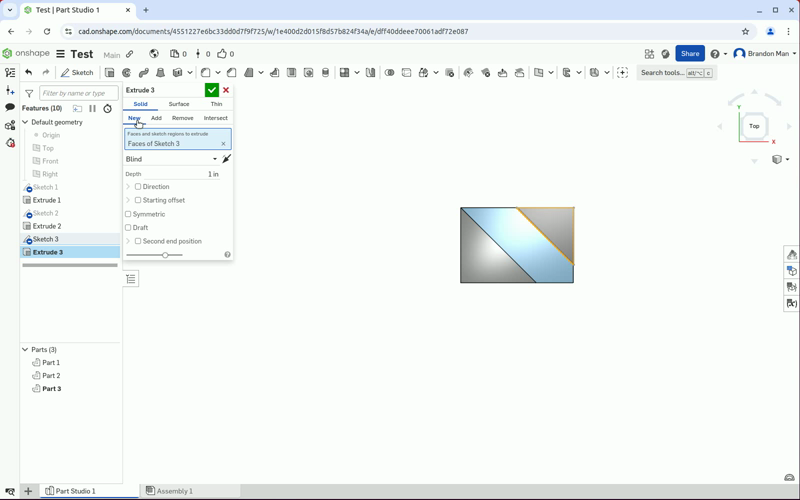
key(tab, 4)
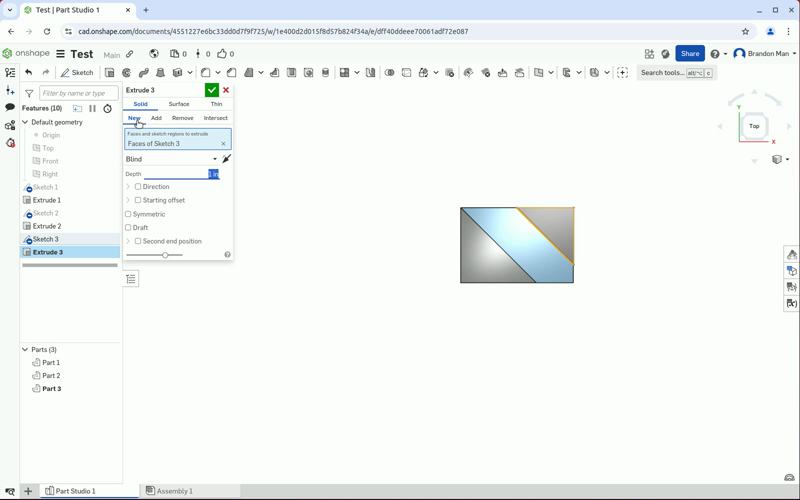
text(15.405)
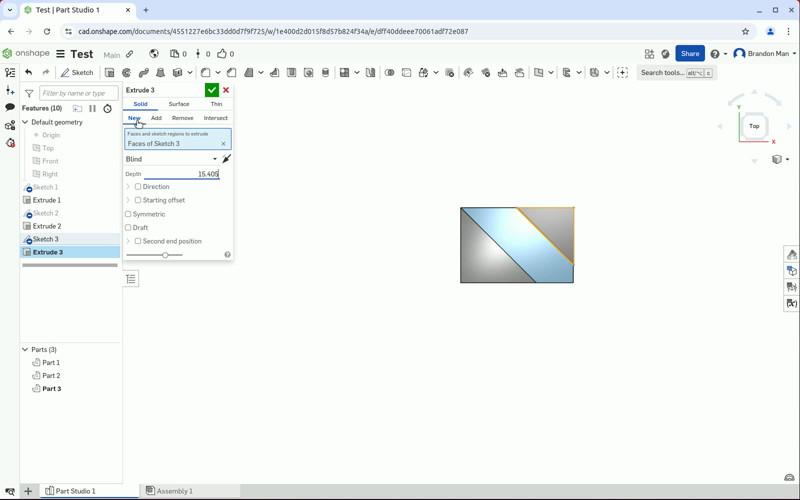
key(enter)
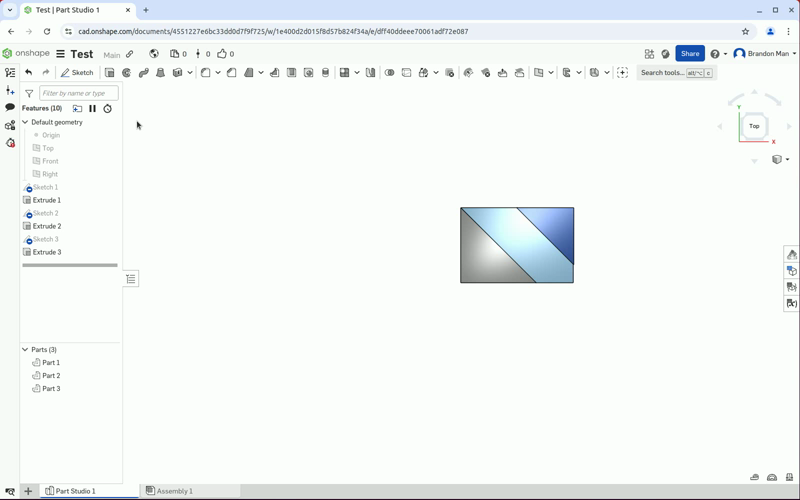
key(shift+h)
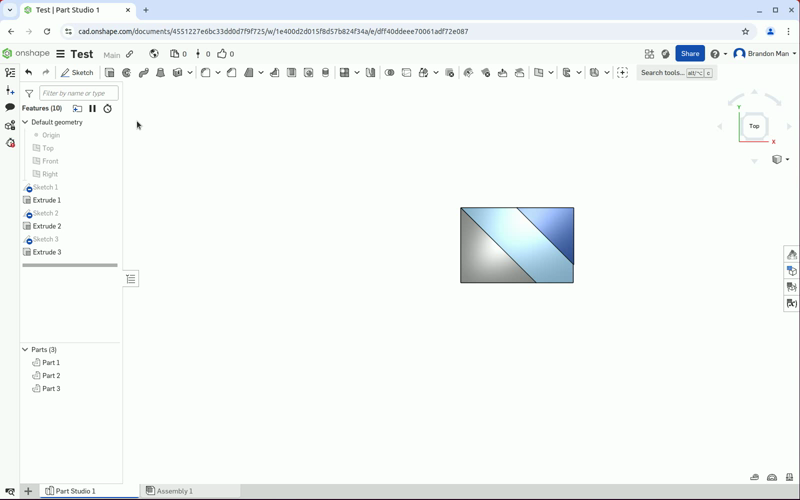
key(shift+h)
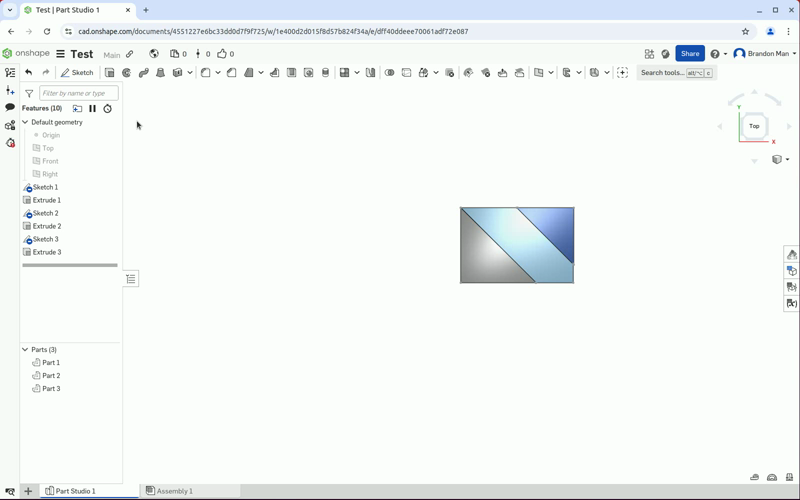
key(shift+7)
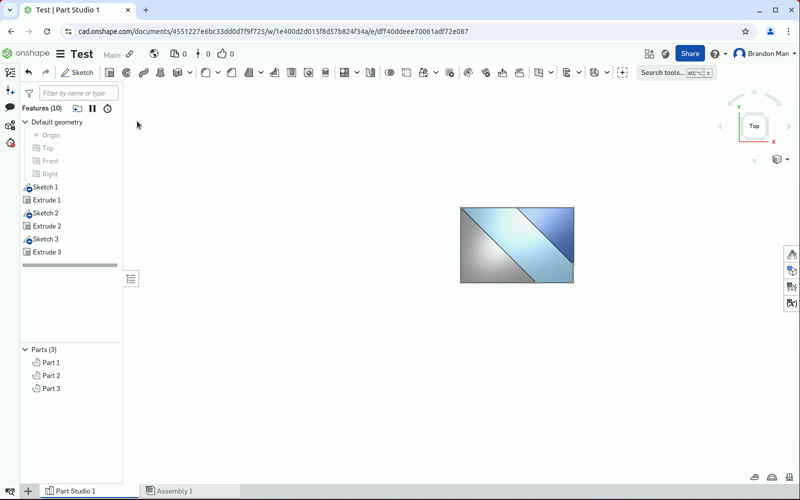
key(up, 3)
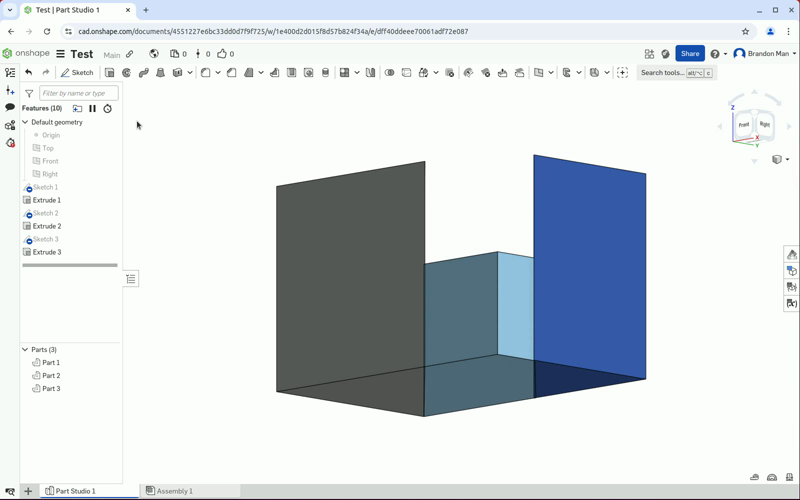
key(left, 3)
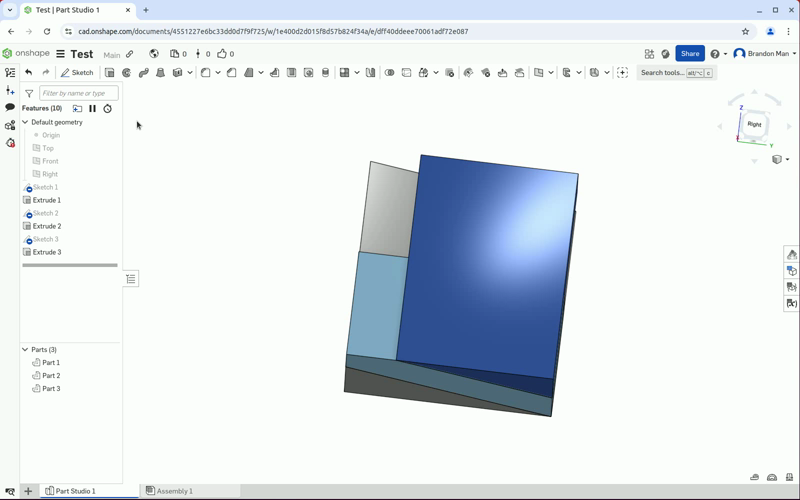
key(right, 3)
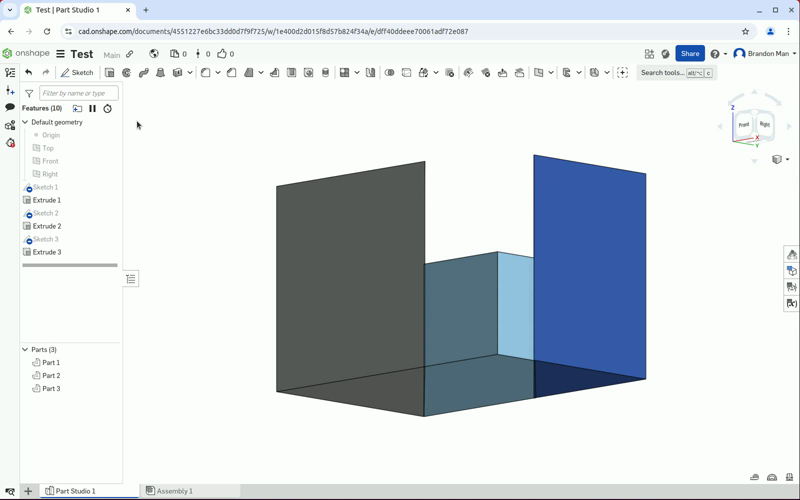
key(down, 3)
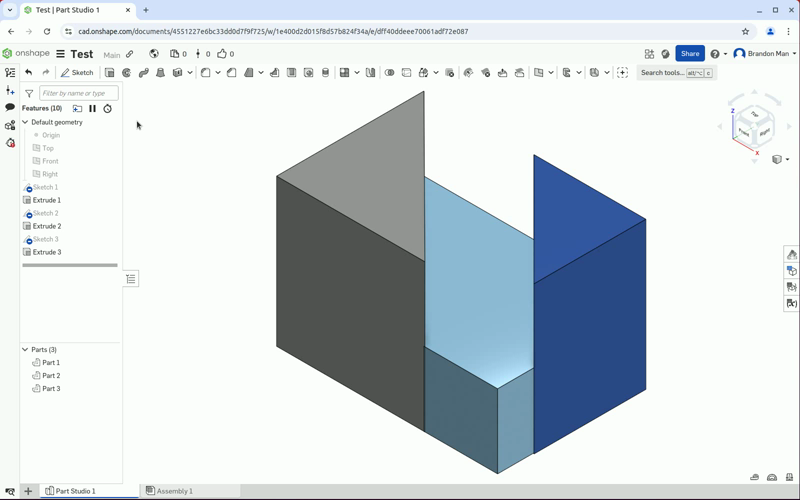
mouse_move(73, 189)
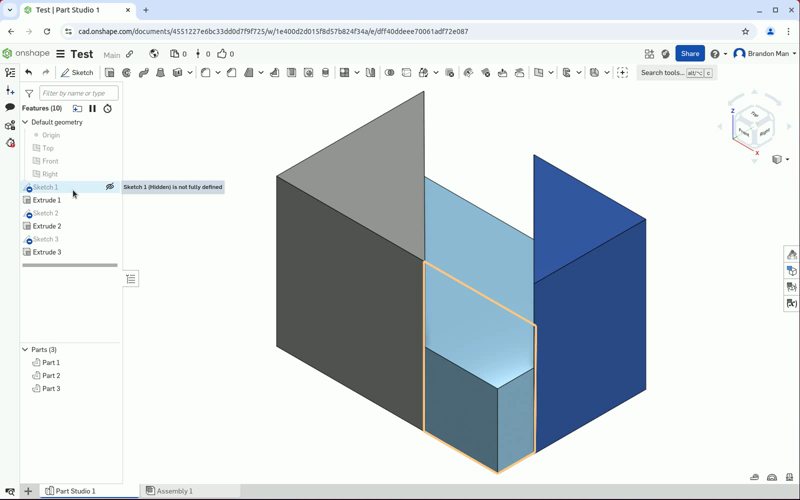
click(73, 189)